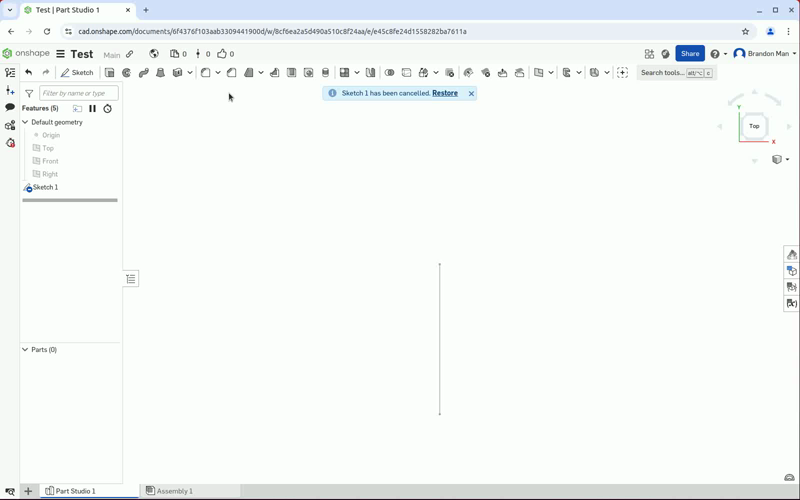
key(shift+h)
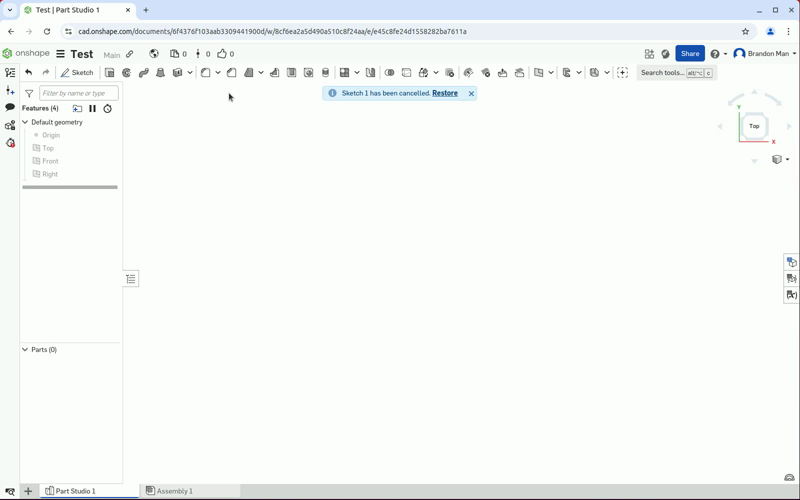
mouse_move(73, 352)
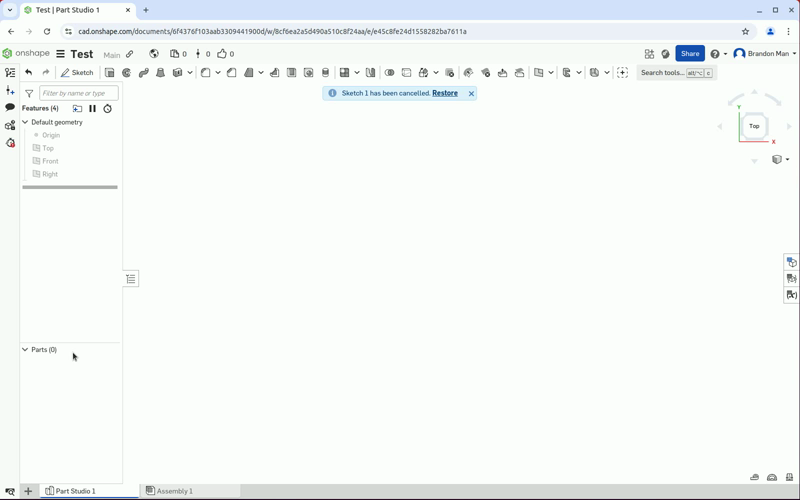
key(y)
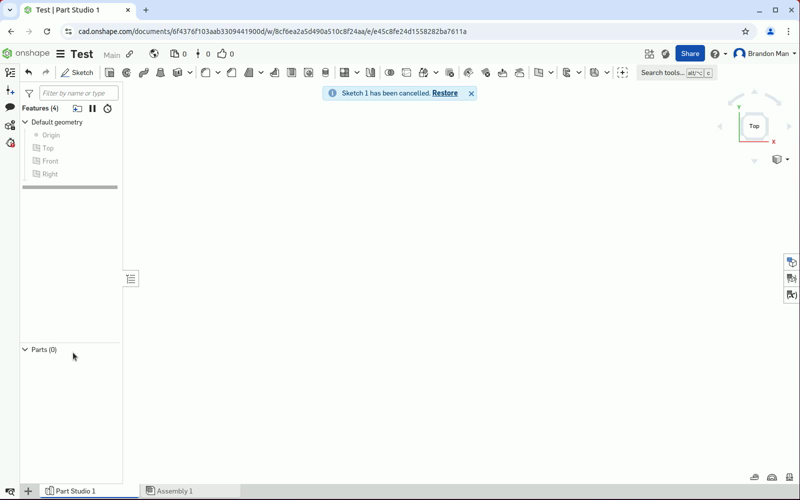
key(shift+p)
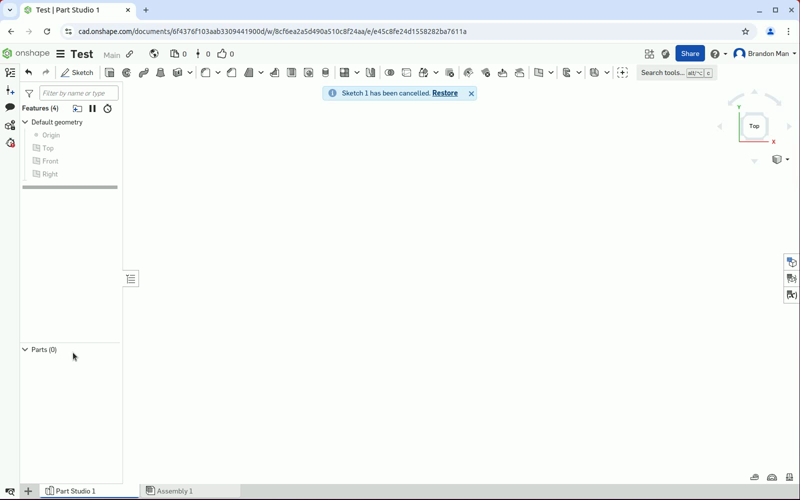
key(space)
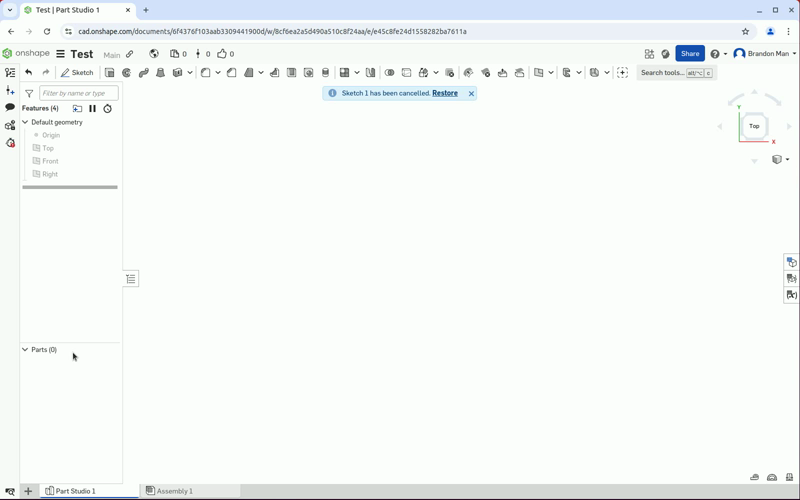
key_down(shift)
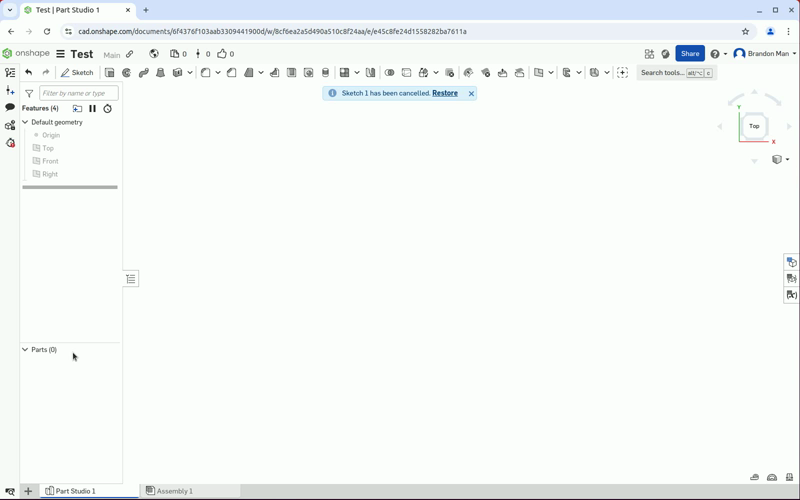
key(up)
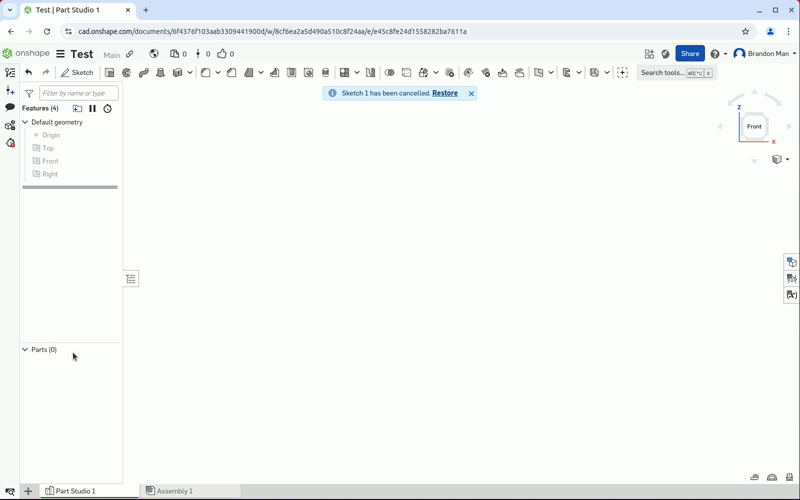
key_up(shift)
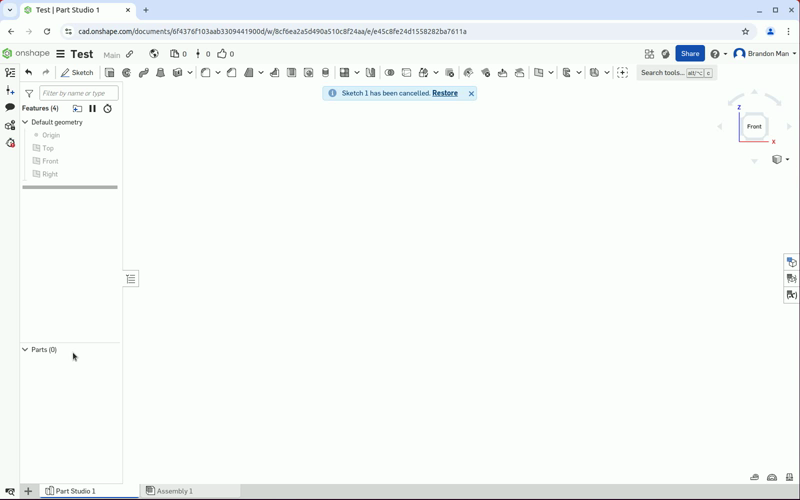
mouse_move(73, 352)
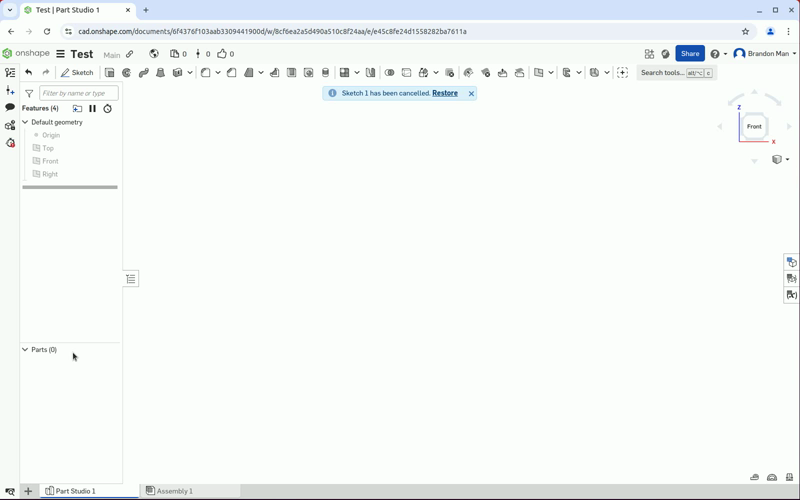
key(shift+y)
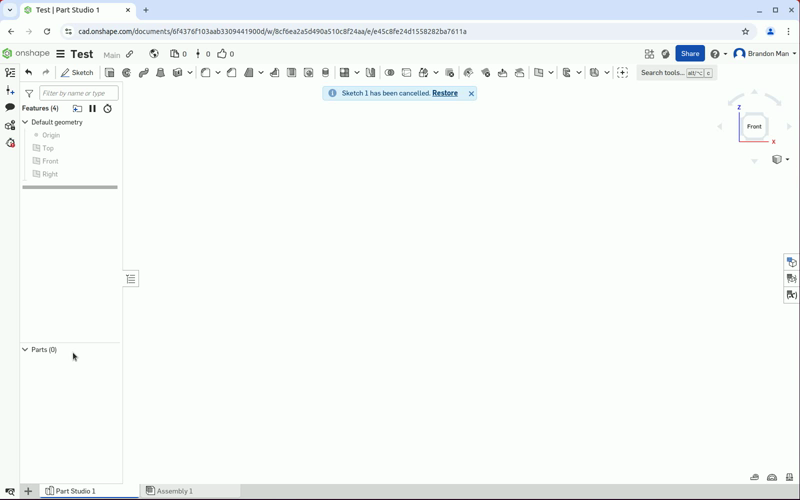
key(shift+s)
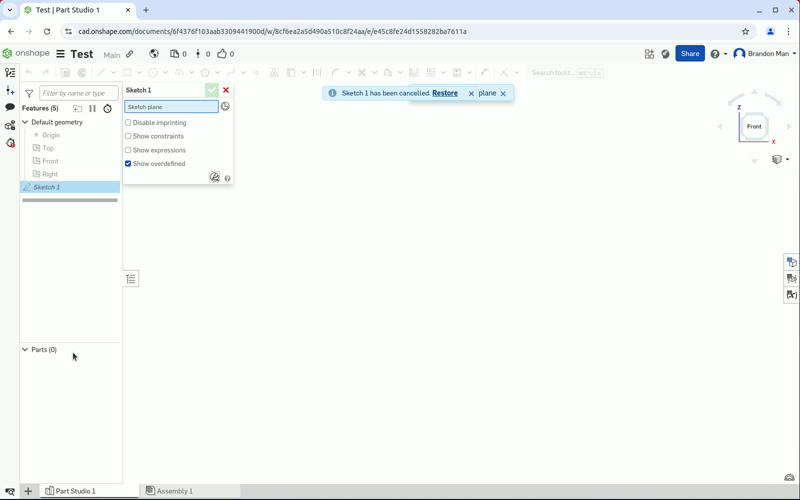
mouse_move(73, 163)
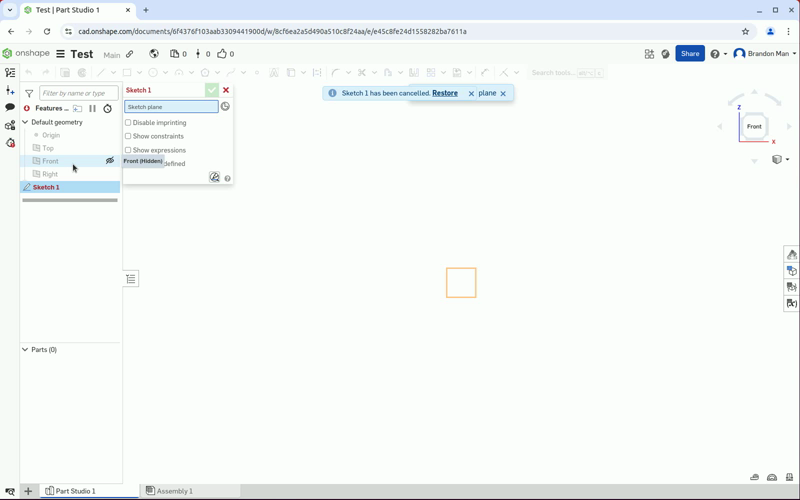
click(73, 163)
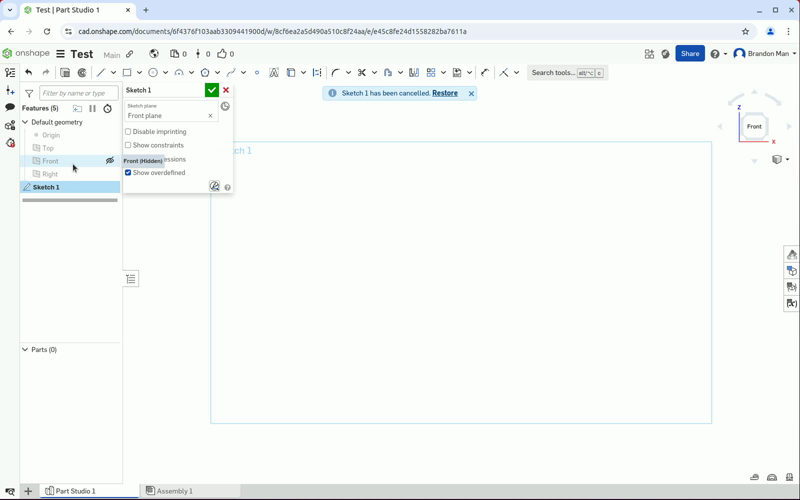
mouse_move(73, 352)
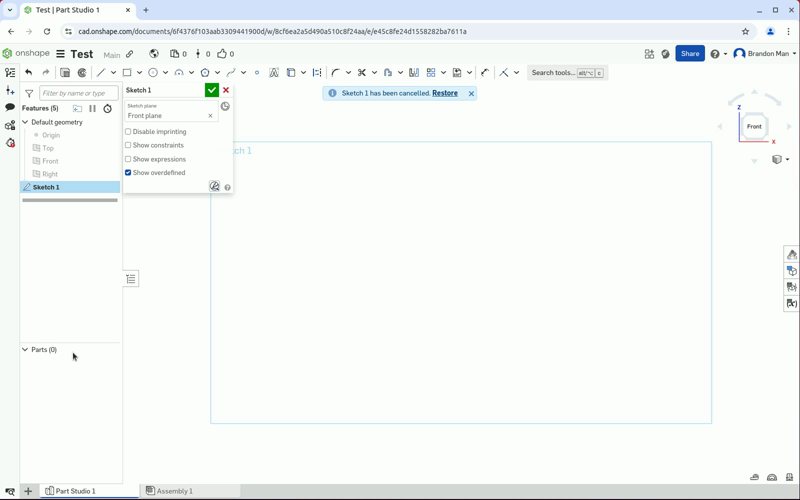
key(y)
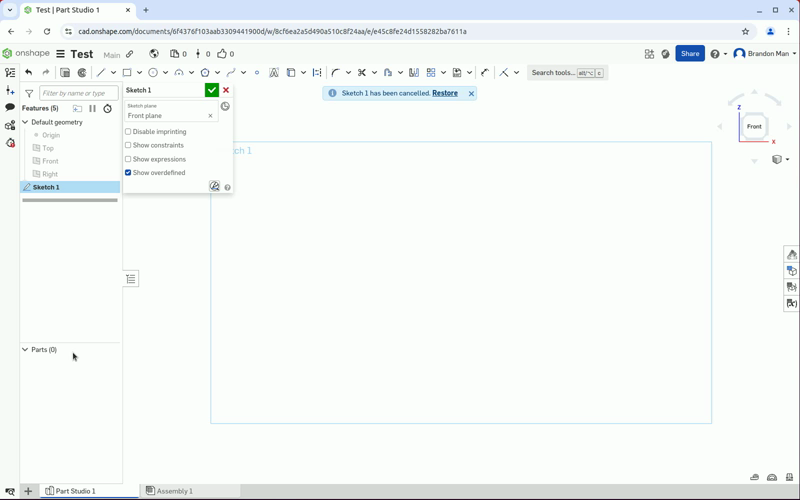
key(c)
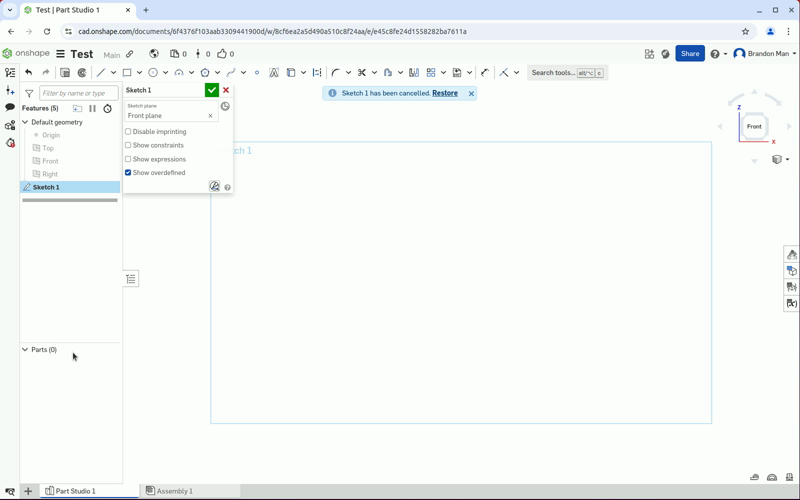
key_down(shift)
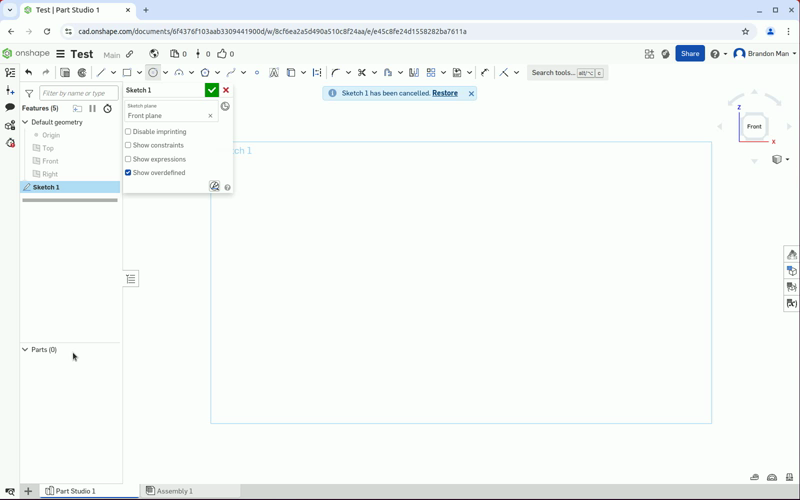
mouse_move(461, 282)
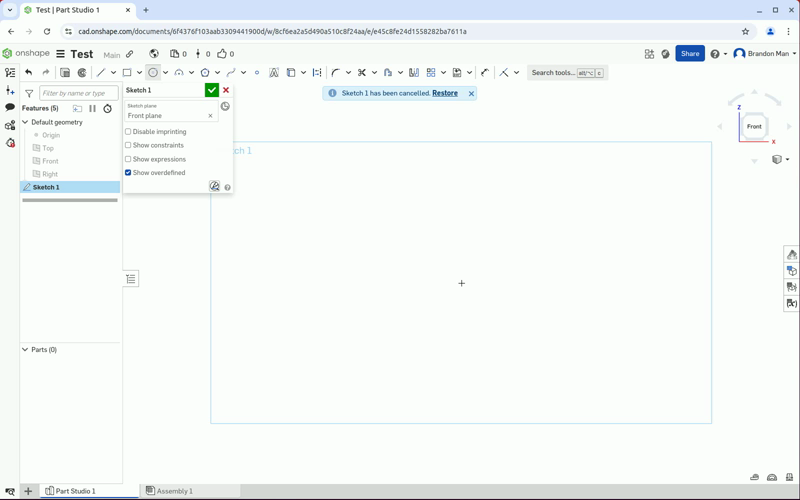
click(461, 282)
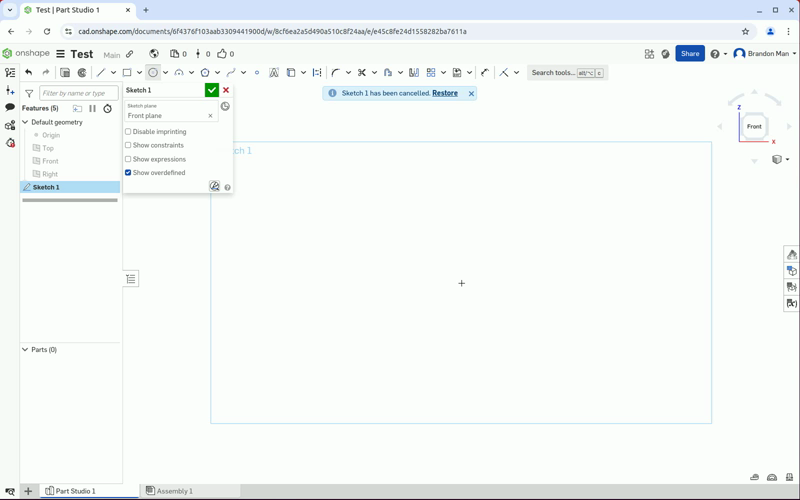
key_up(shift)
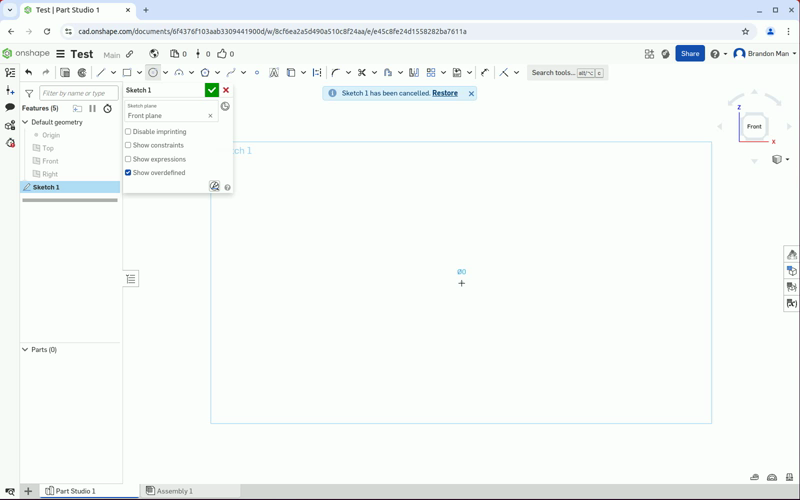
mouse_move(494, 282)
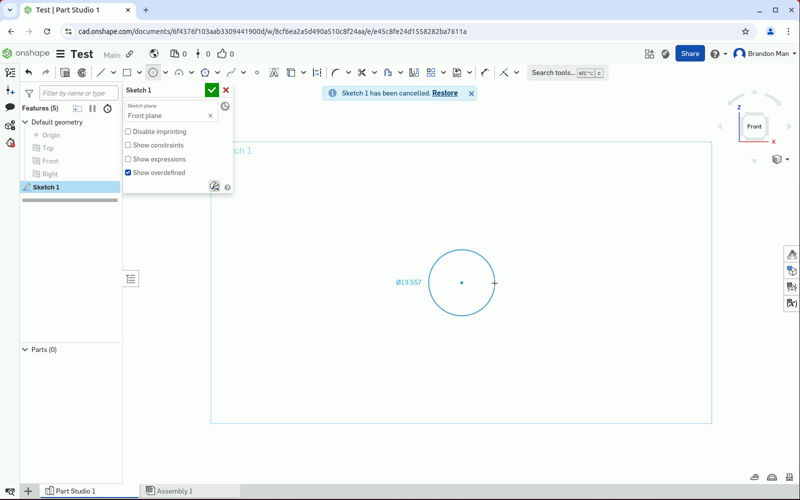
click(494, 282)
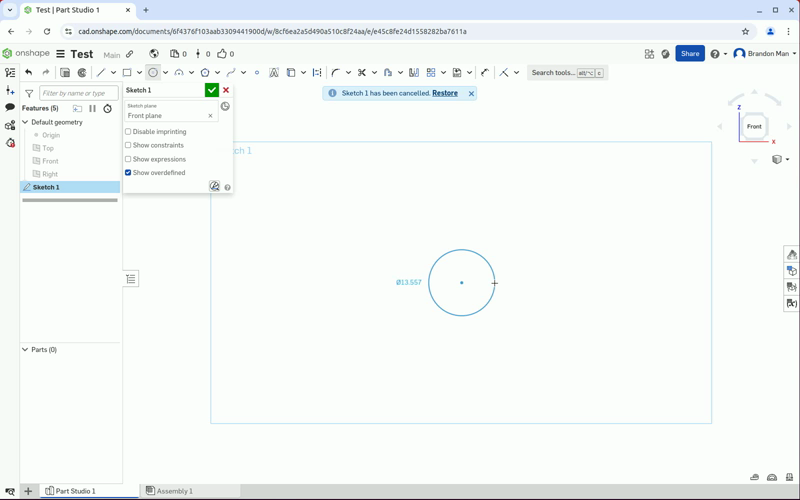
key(esc)
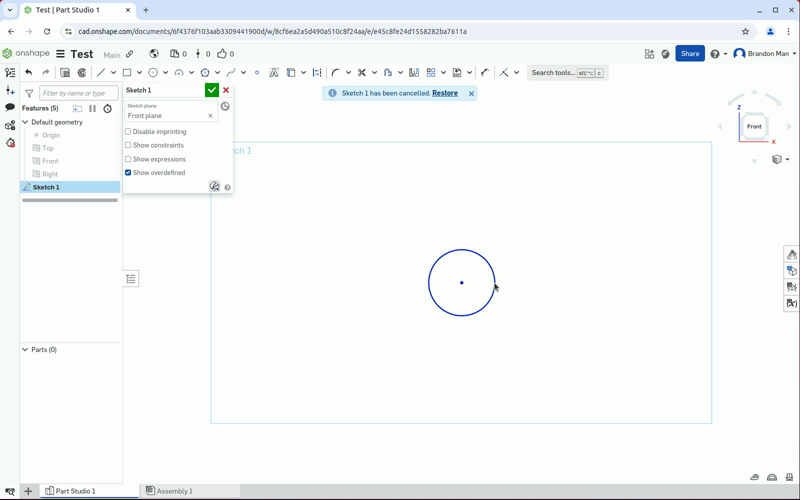
mouse_move(472, 258)
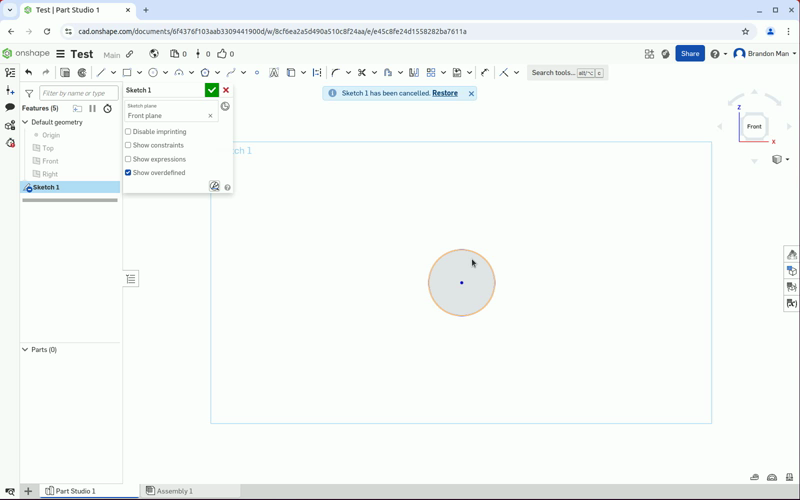
click(472, 258)
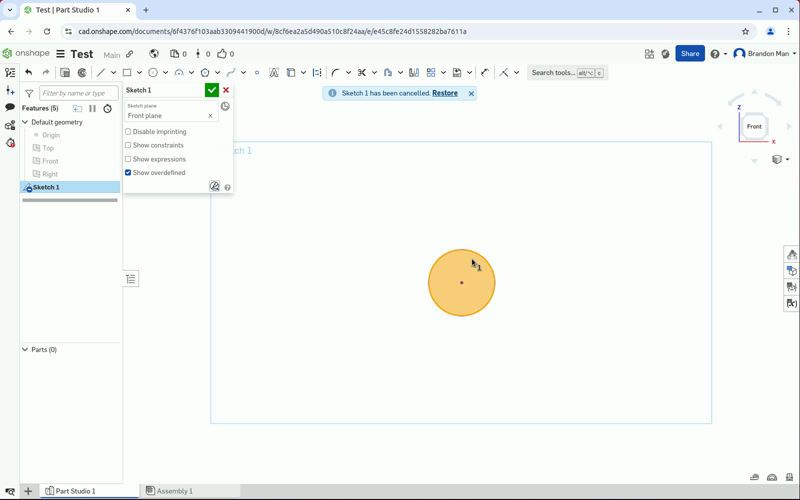
mouse_move(73, 352)
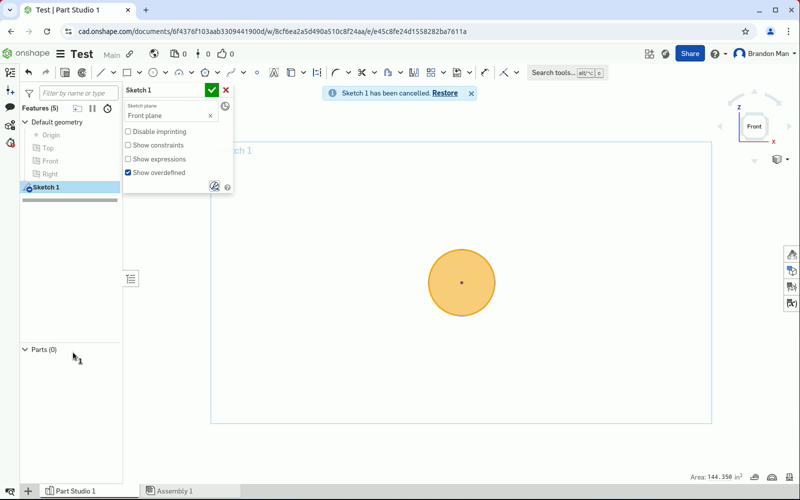
key(shift+y)
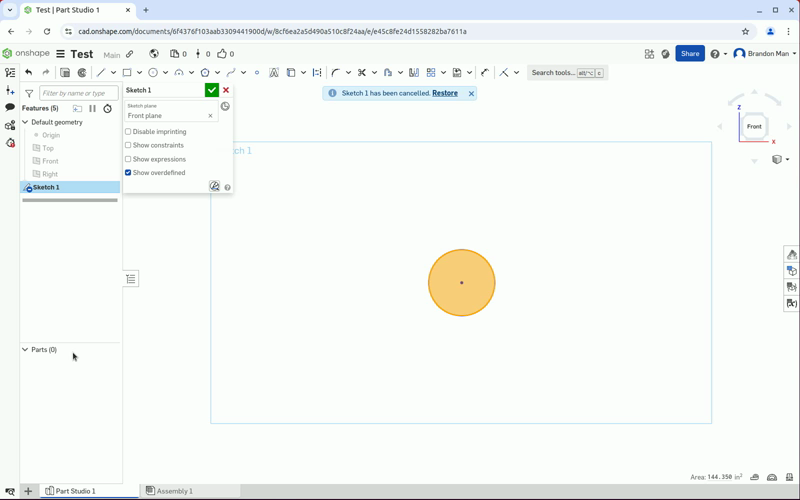
key(shift+e)
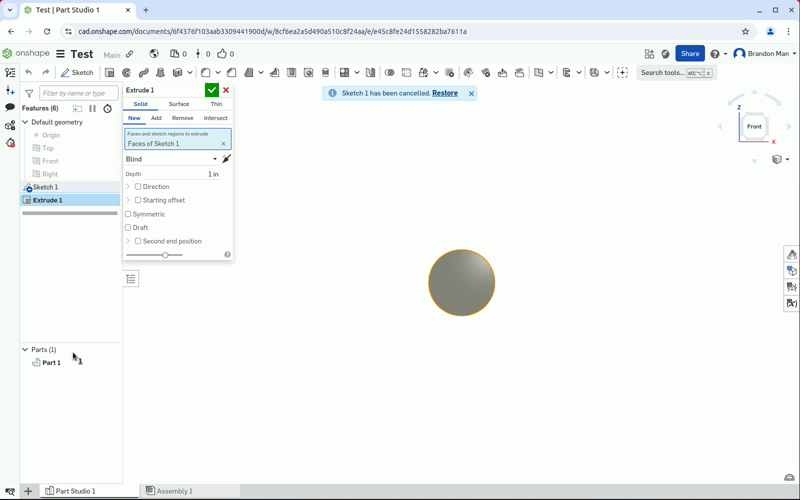
mouse_move(143, 106)
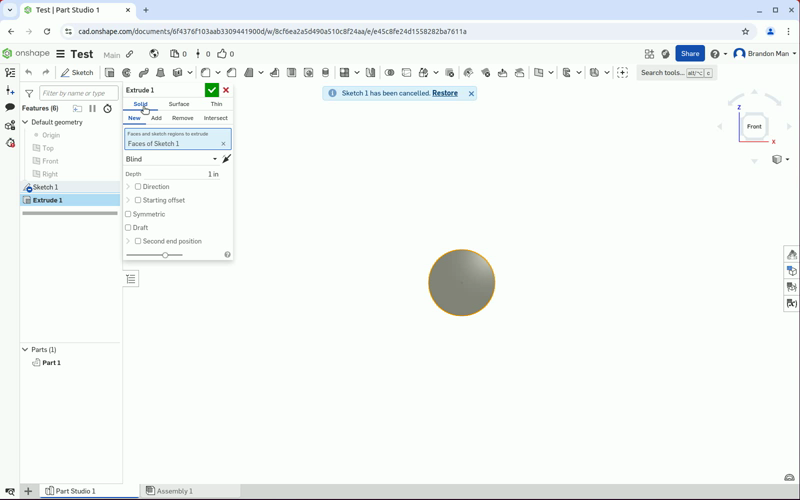
click(143, 106)
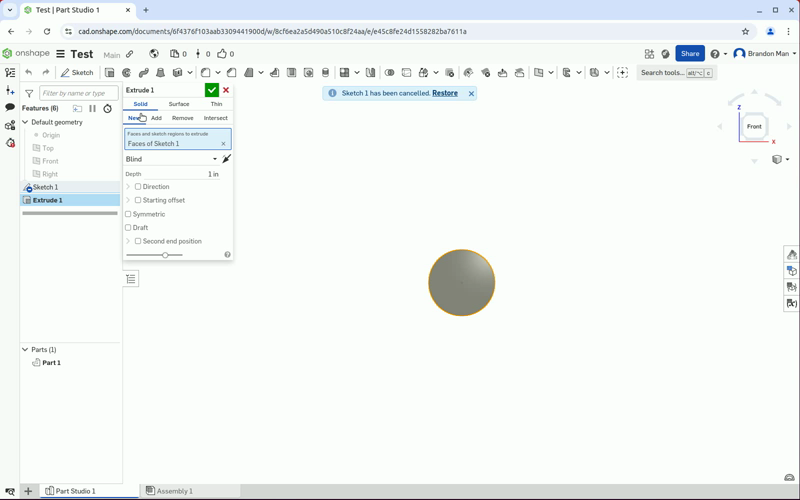
mouse_move(137, 120)
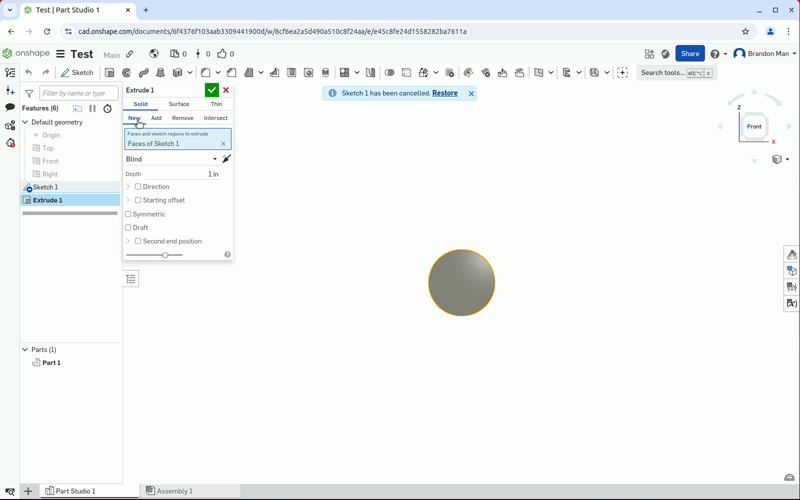
click(137, 120)
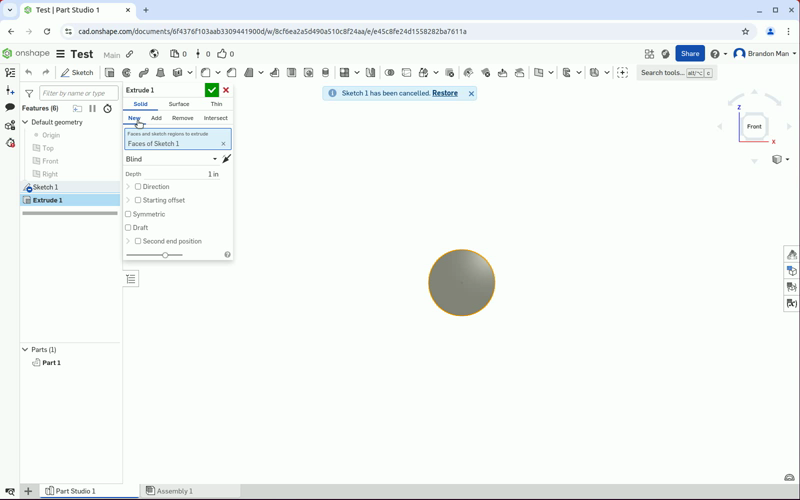
key(tab, 4)
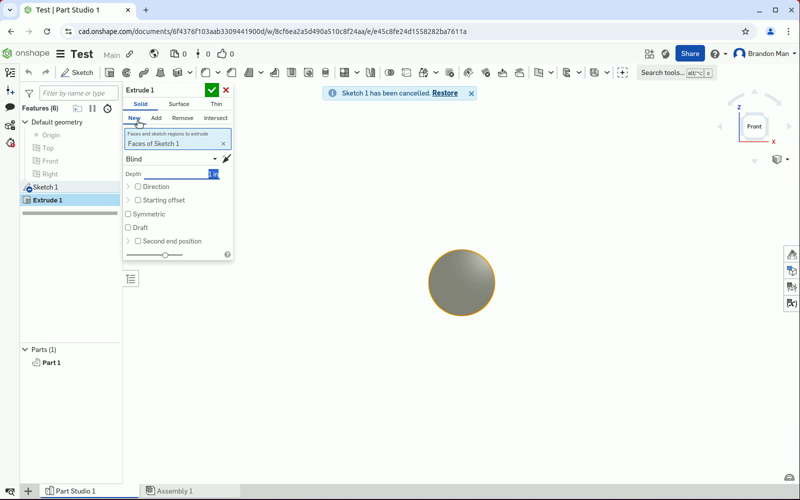
text(5.777)
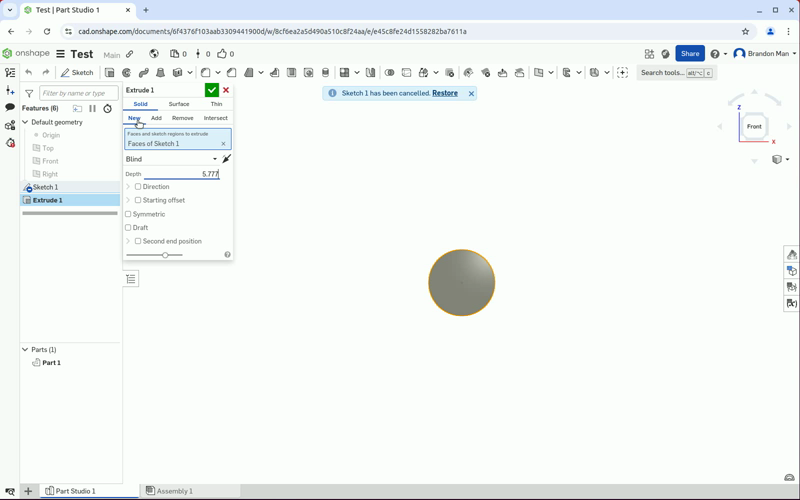
key(enter)
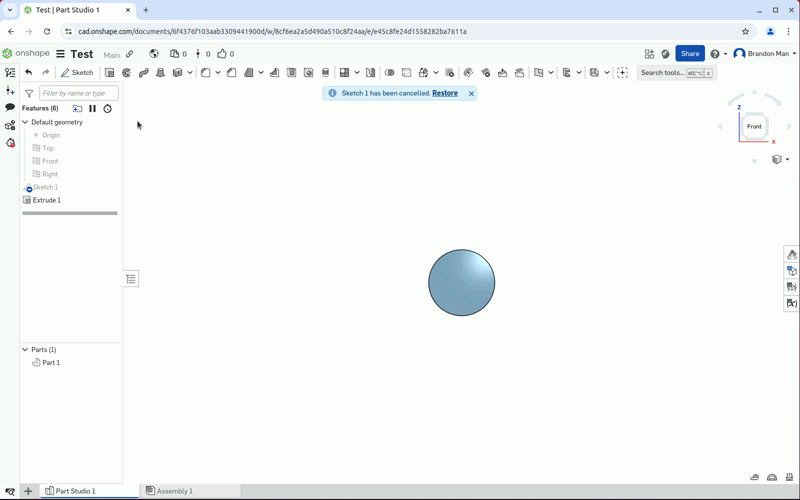
key(shift+h)
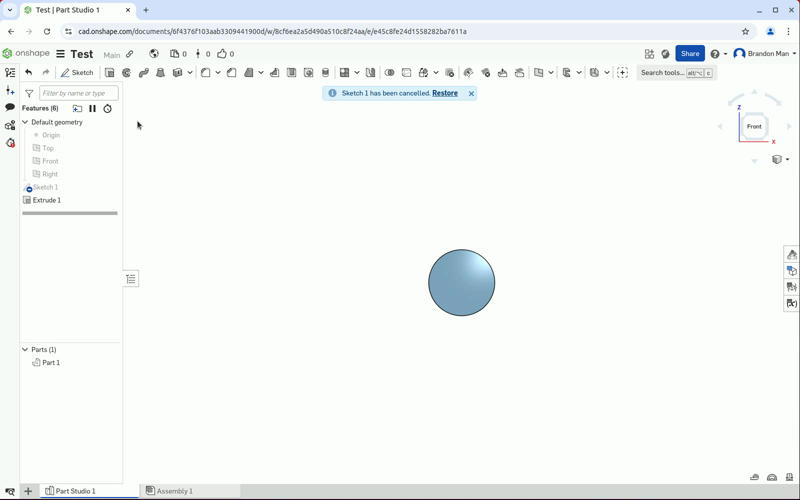
key(shift+h)
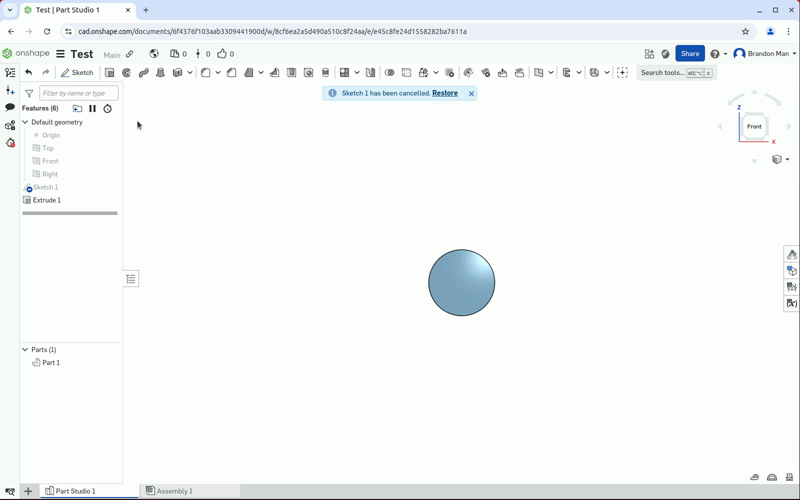
mouse_move(73, 189)
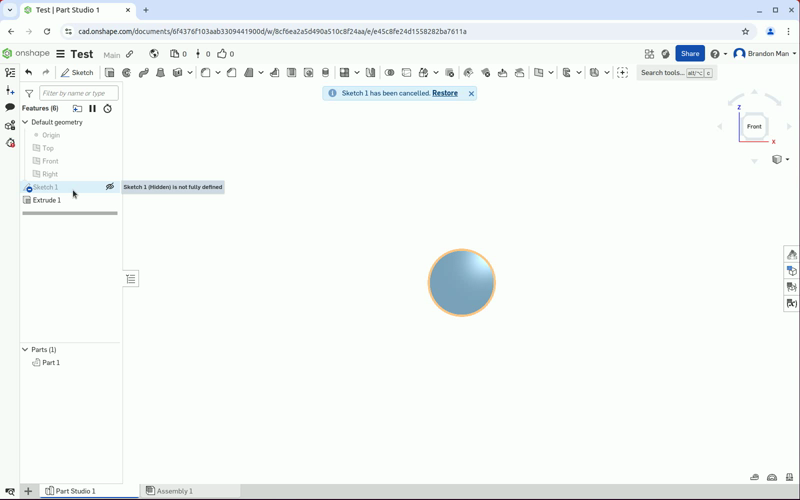
click(73, 189)
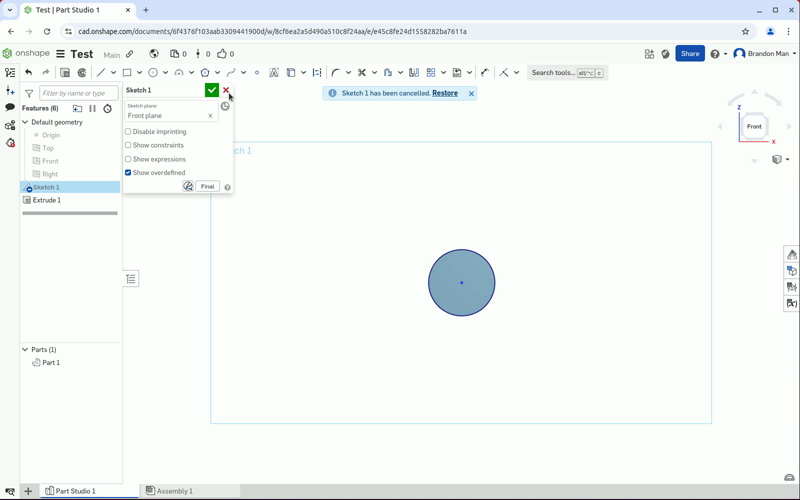
mouse_move(229, 92)
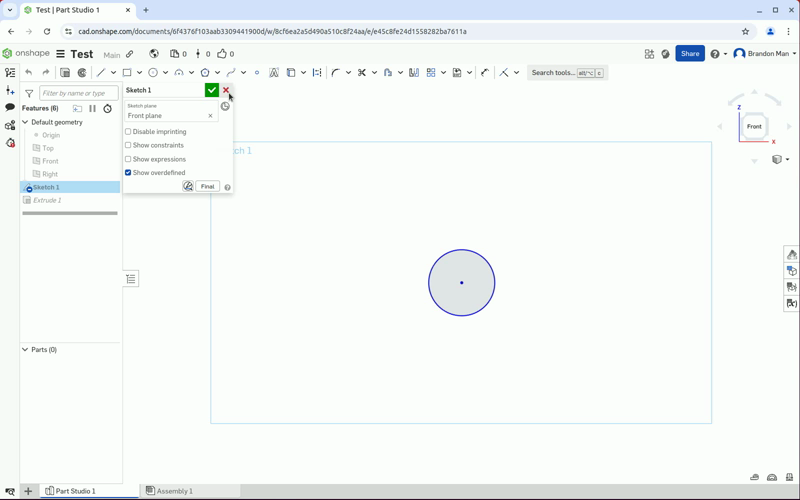
click(229, 92)
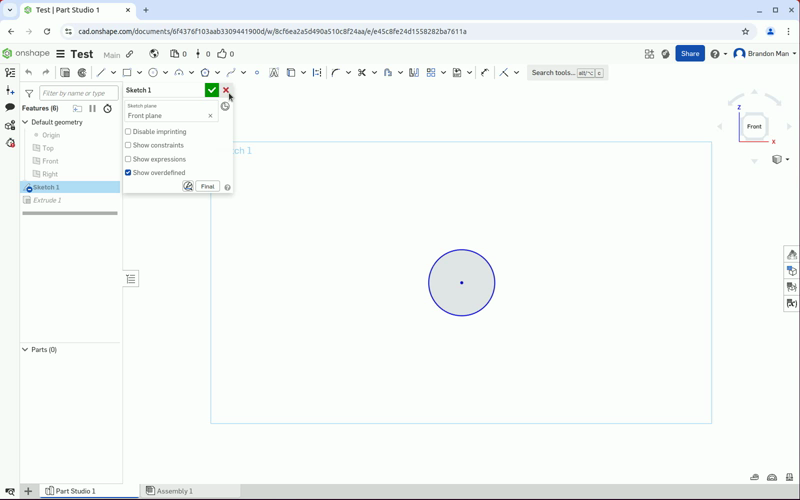
key(shift+s)
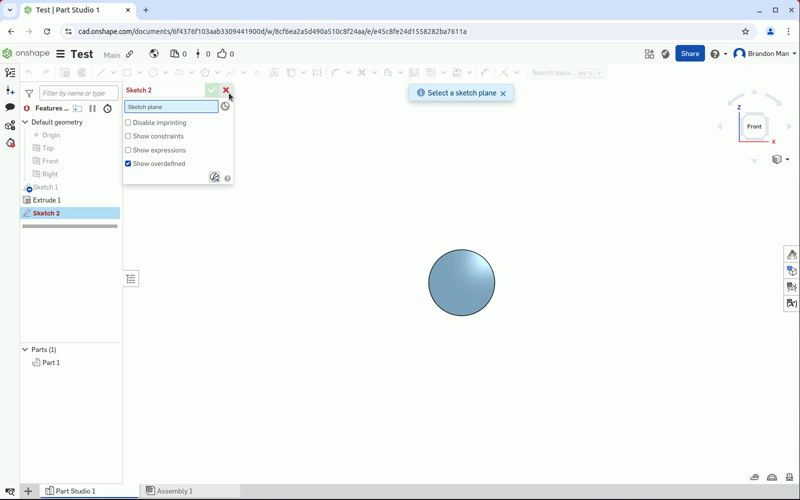
mouse_move(73, 163)
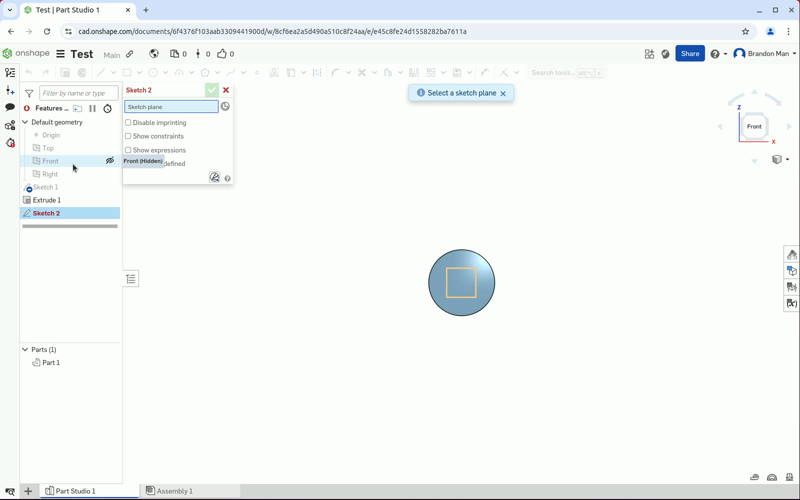
click(73, 163)
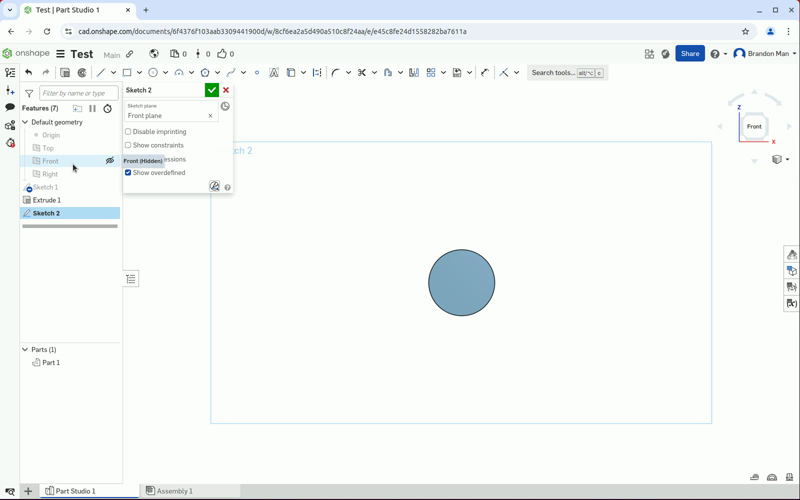
mouse_move(73, 352)
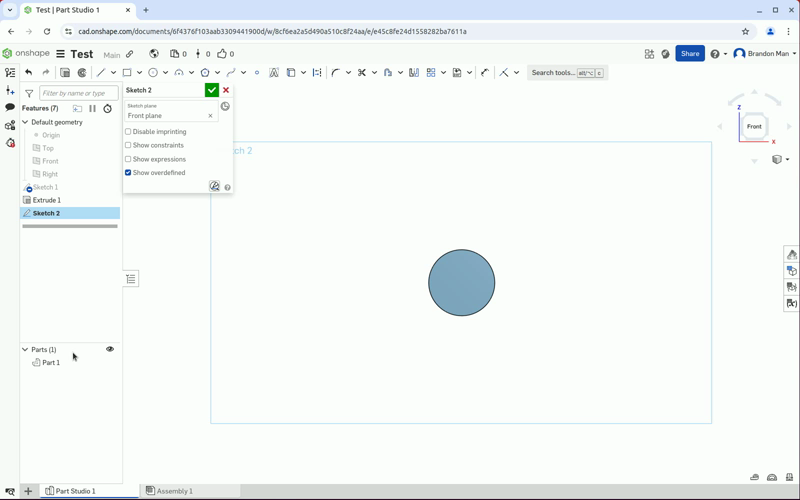
key(y)
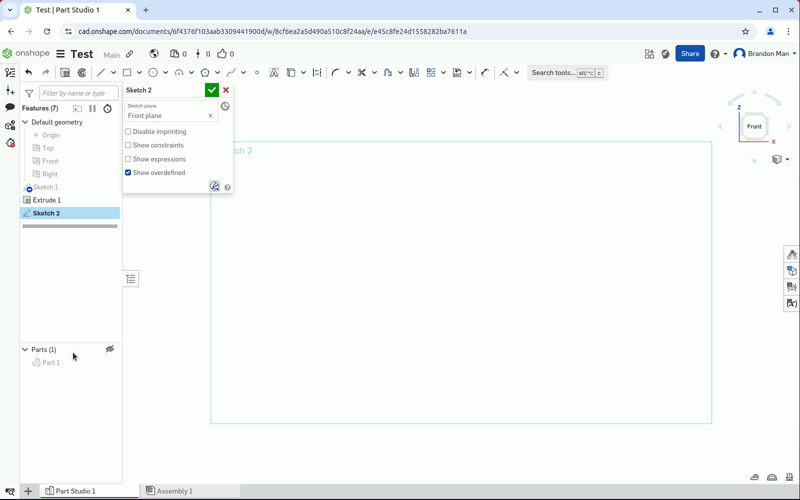
key(c)
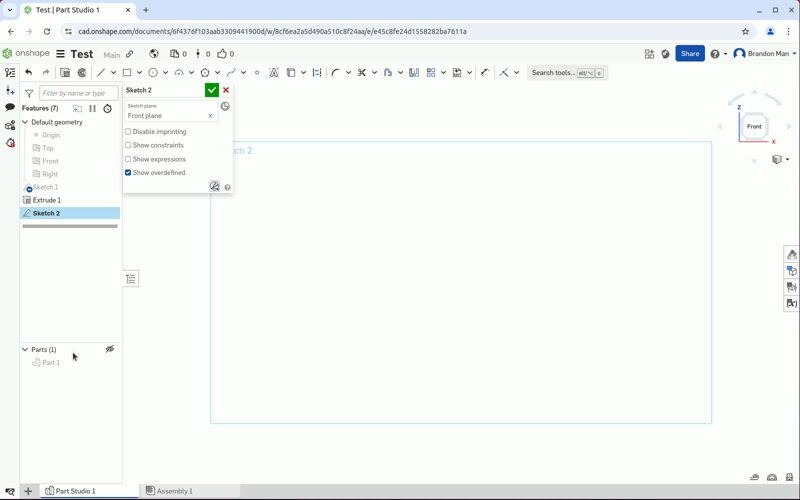
key_down(shift)
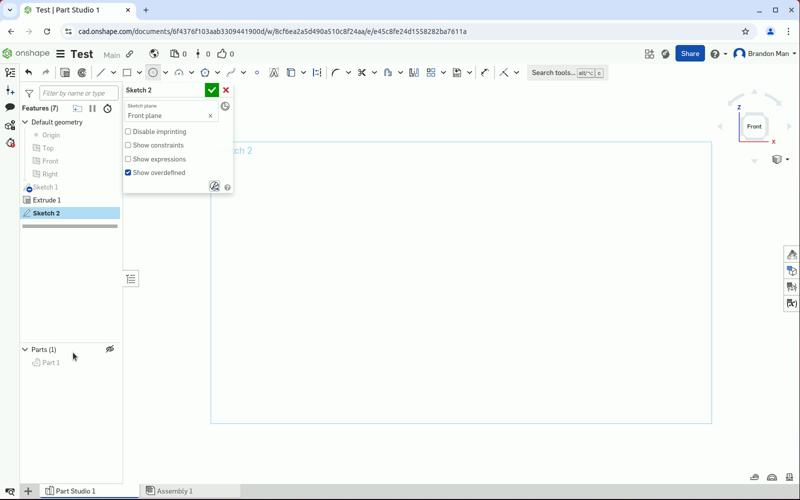
mouse_move(461, 282)
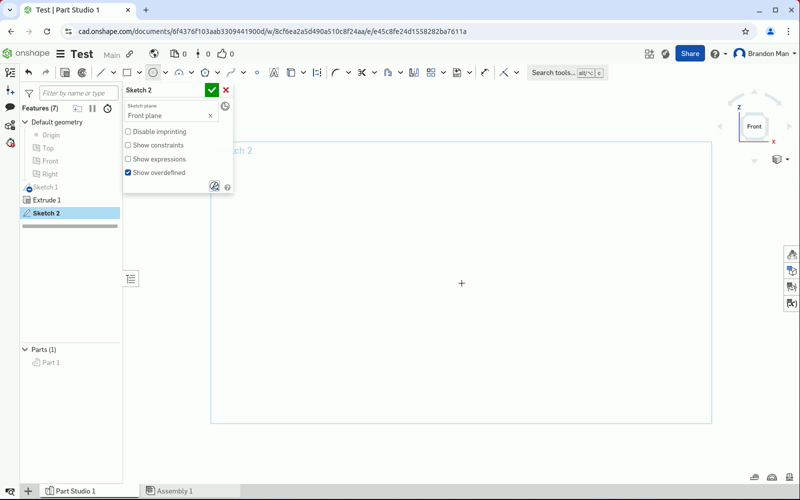
click(461, 282)
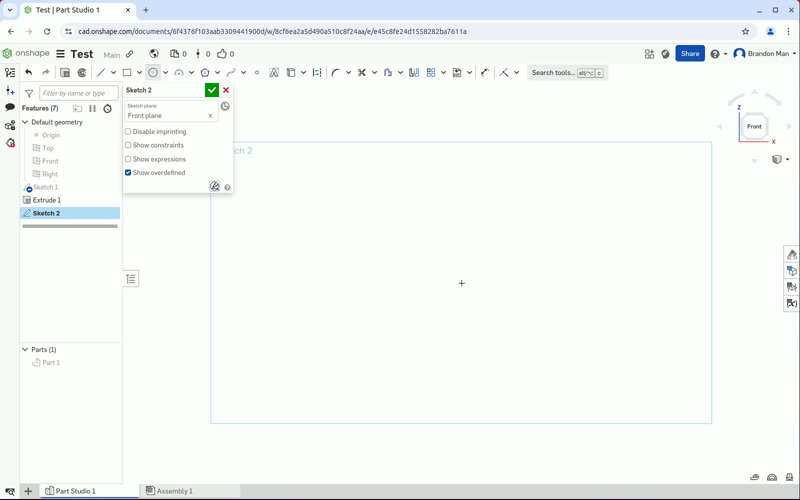
key_up(shift)
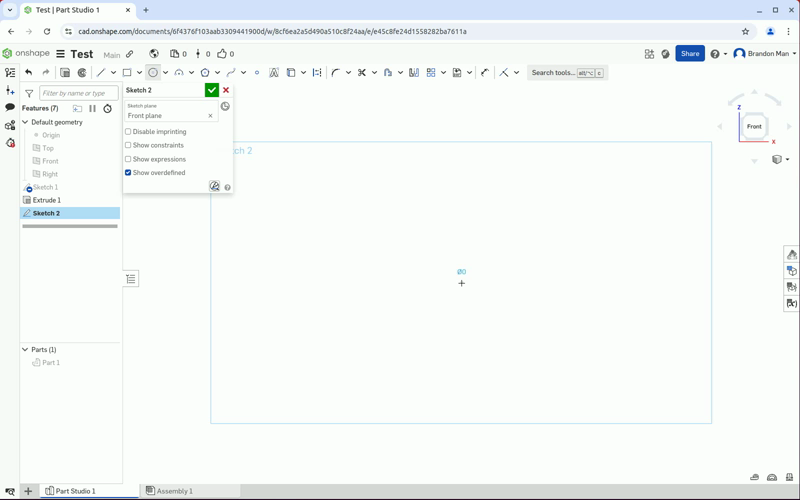
mouse_move(478, 282)
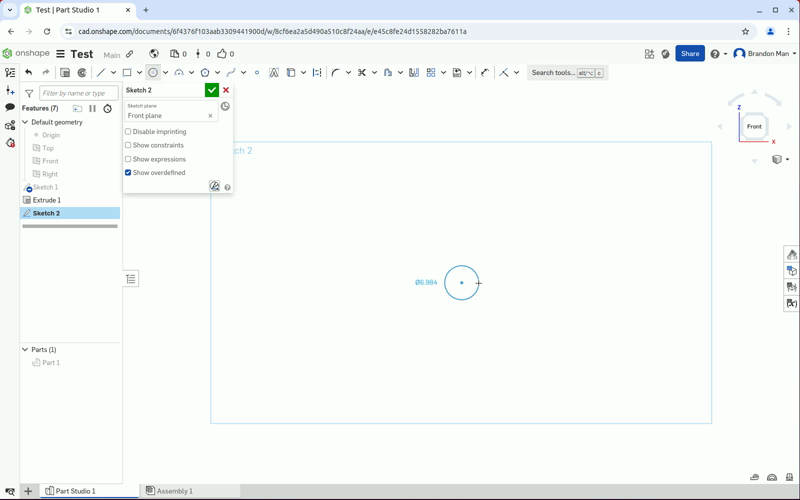
click(478, 282)
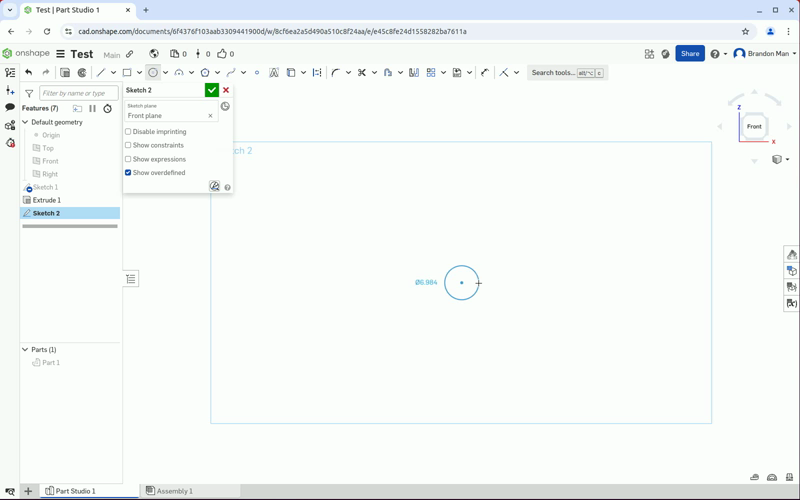
key(esc)
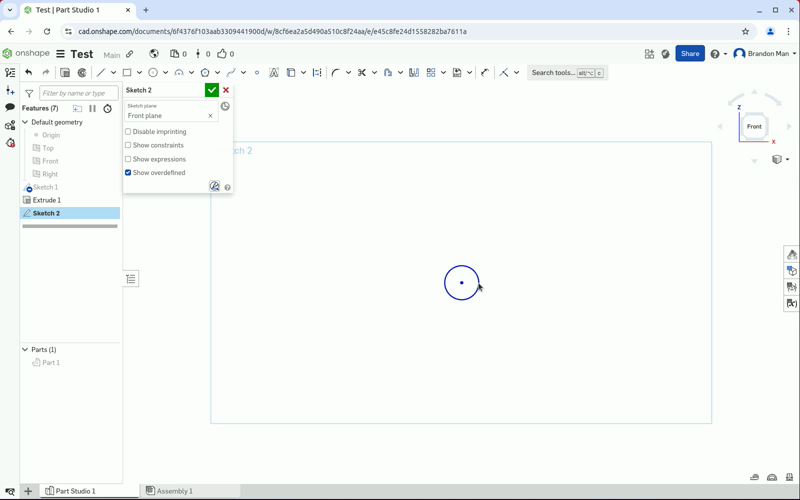
mouse_move(455, 276)
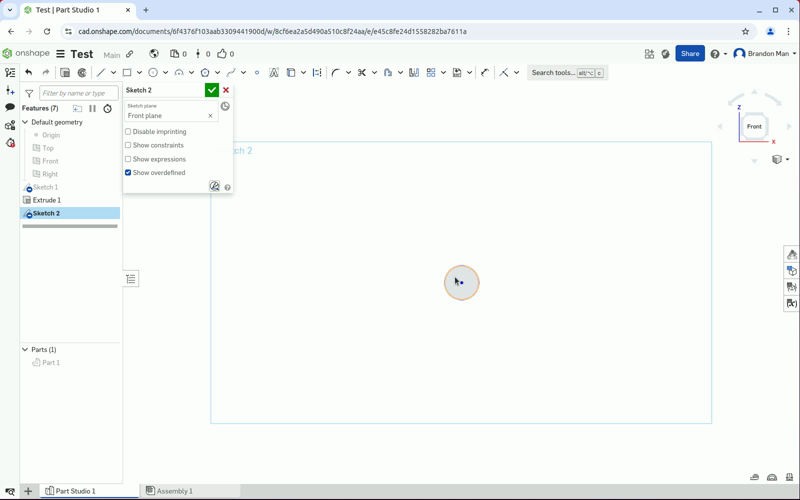
scroll(6)
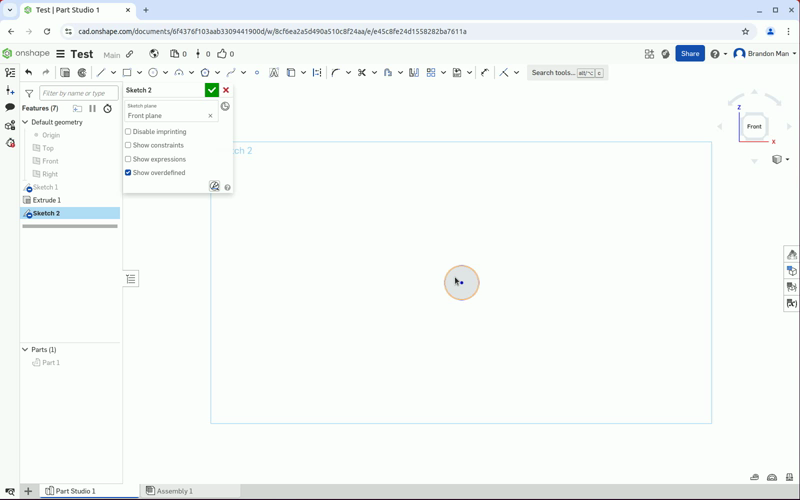
scroll(6)
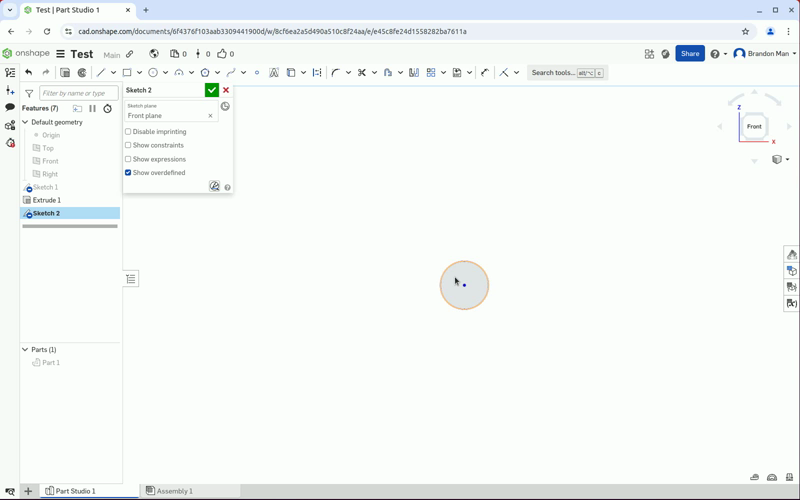
scroll(6)
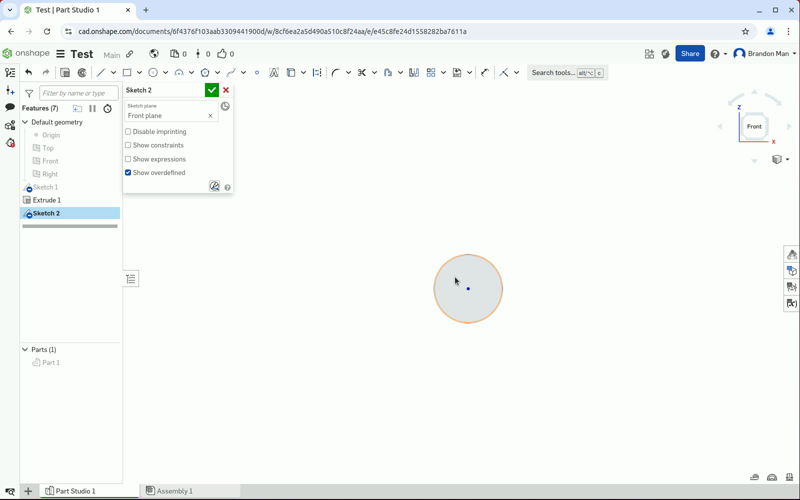
scroll(6)
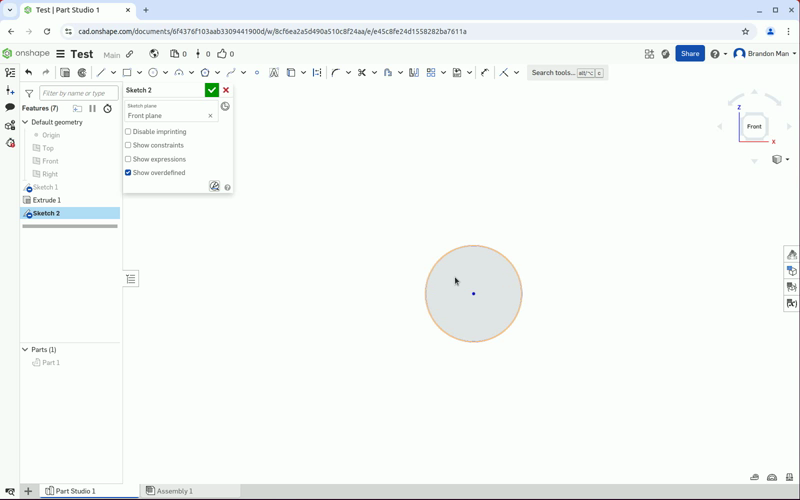
scroll(6)
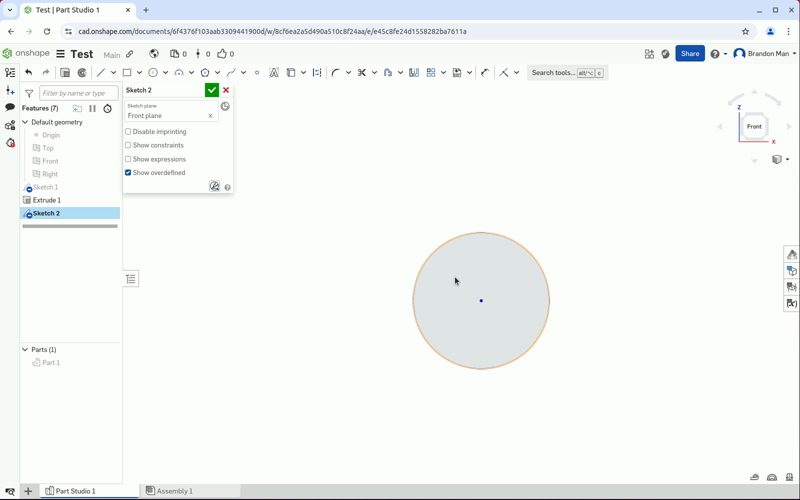
scroll(6)
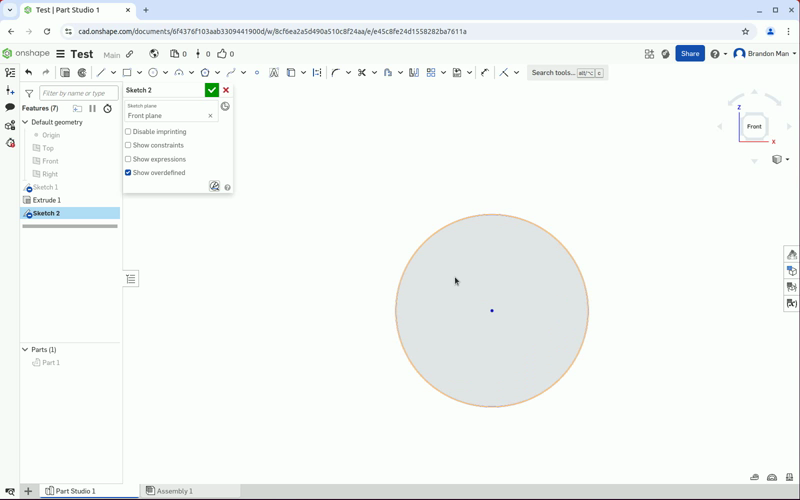
scroll(6)
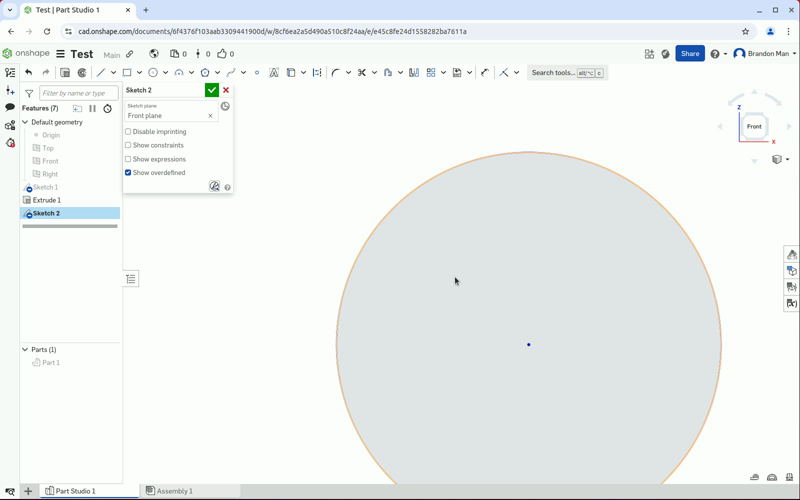
click(455, 276)
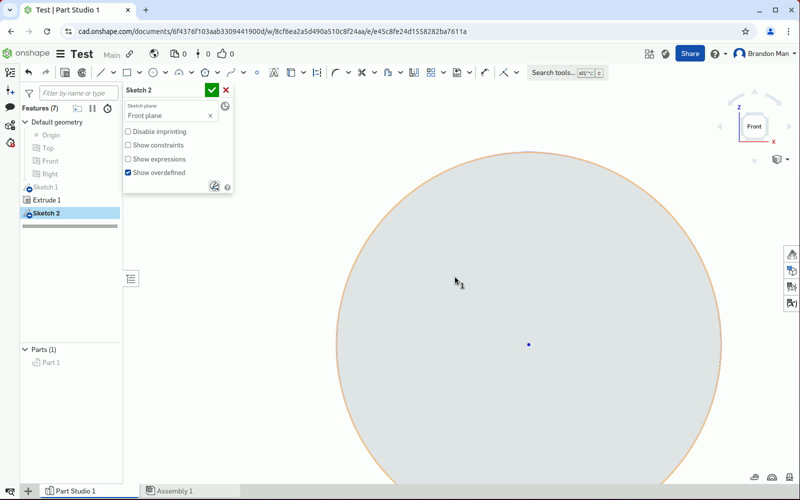
scroll(-6)
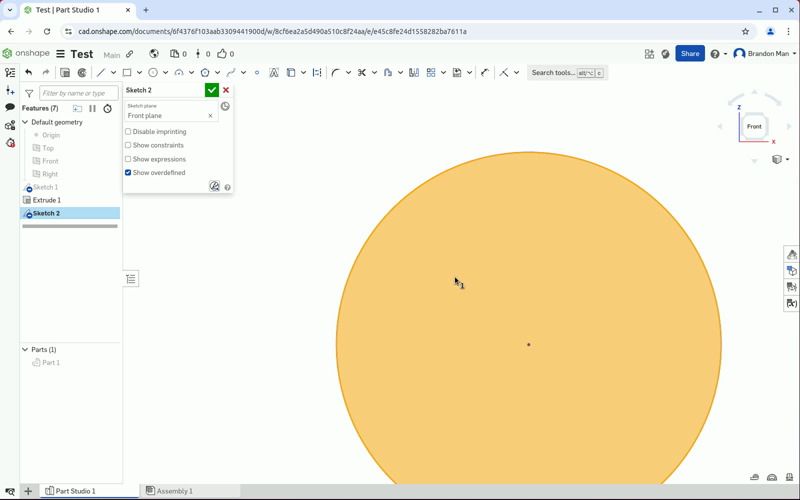
scroll(-6)
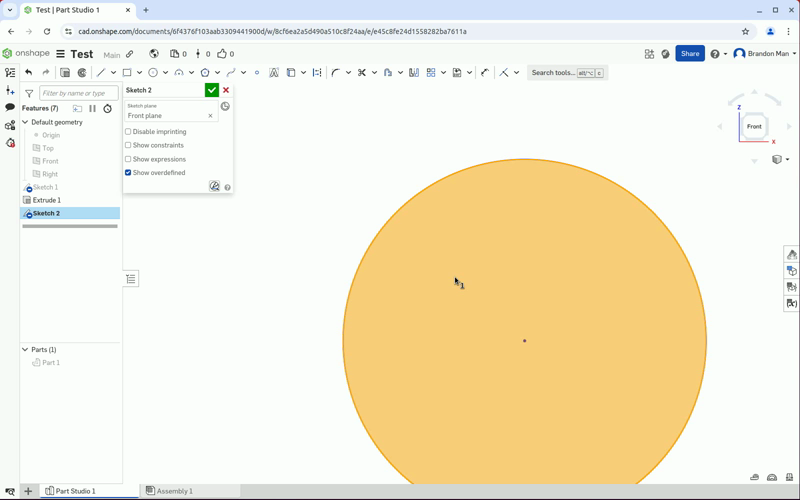
scroll(-6)
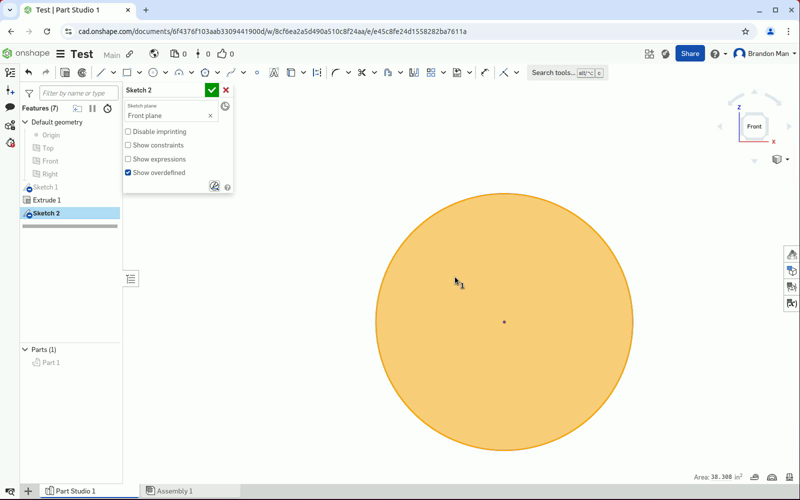
scroll(-6)
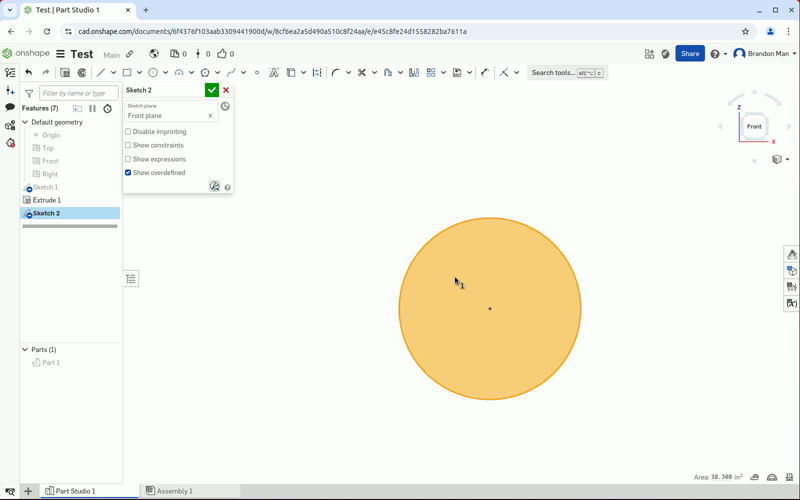
scroll(-6)
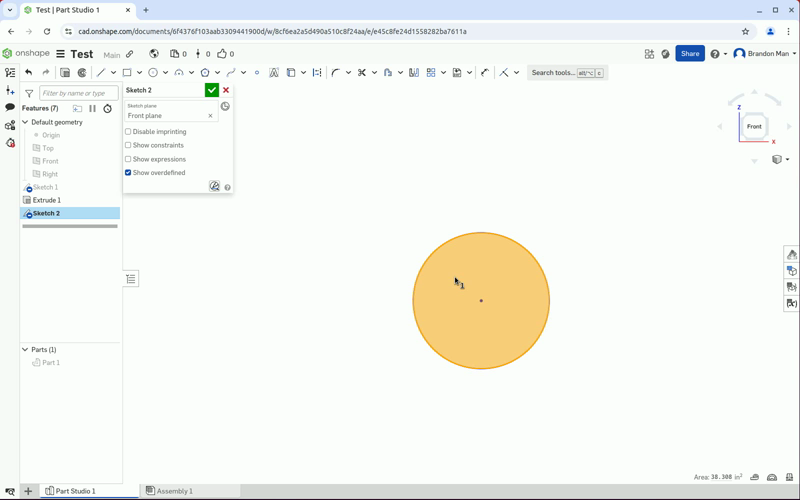
scroll(-6)
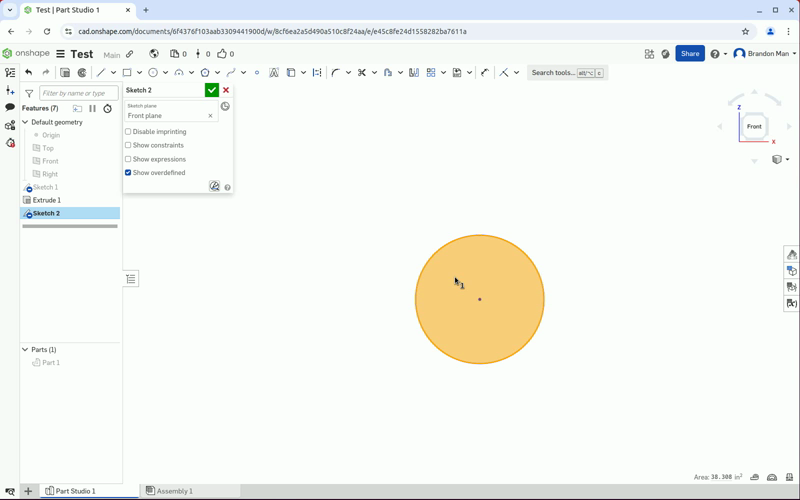
scroll(-6)
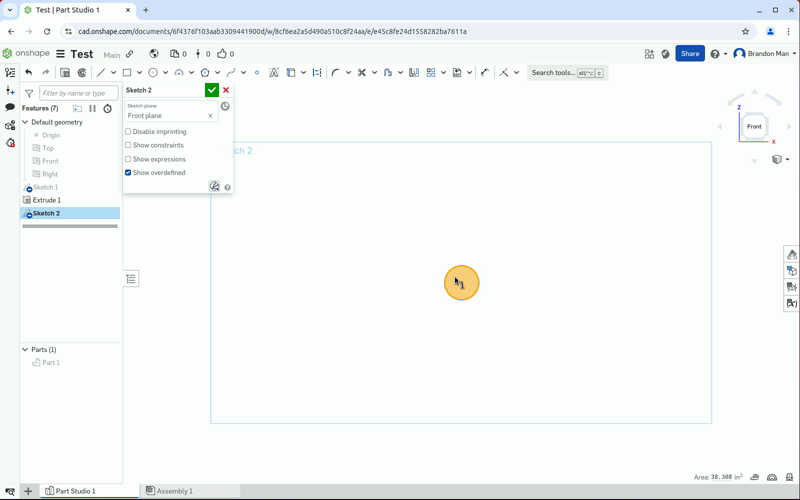
mouse_move(73, 352)
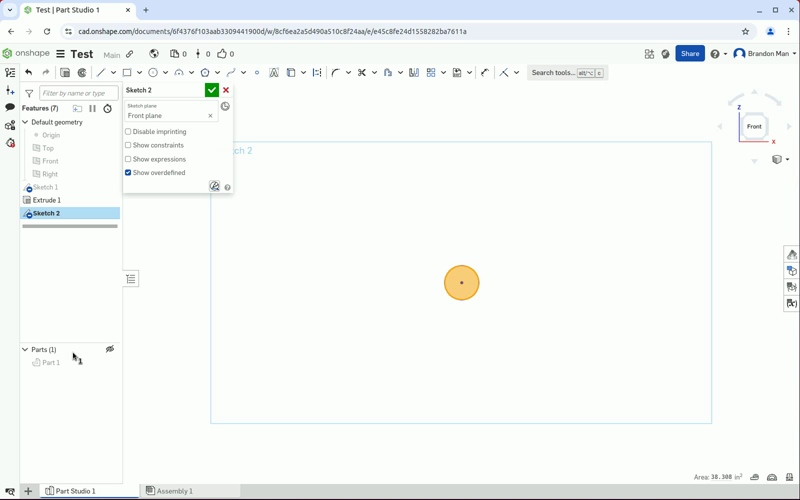
key(shift+y)
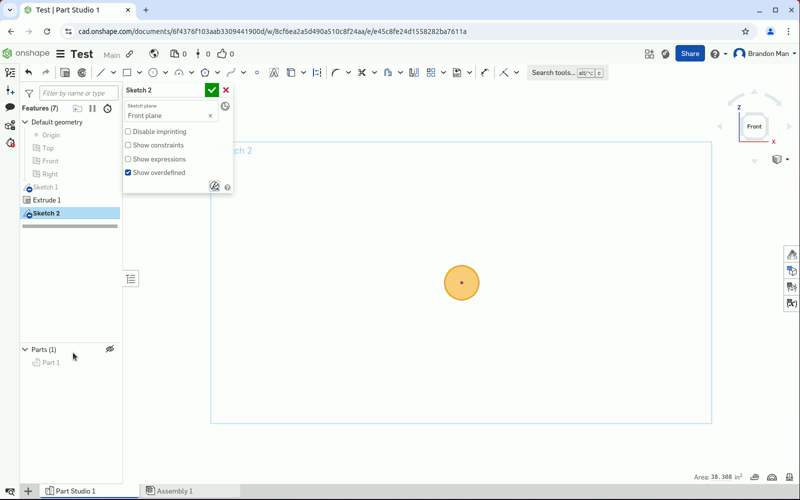
key(shift+e)
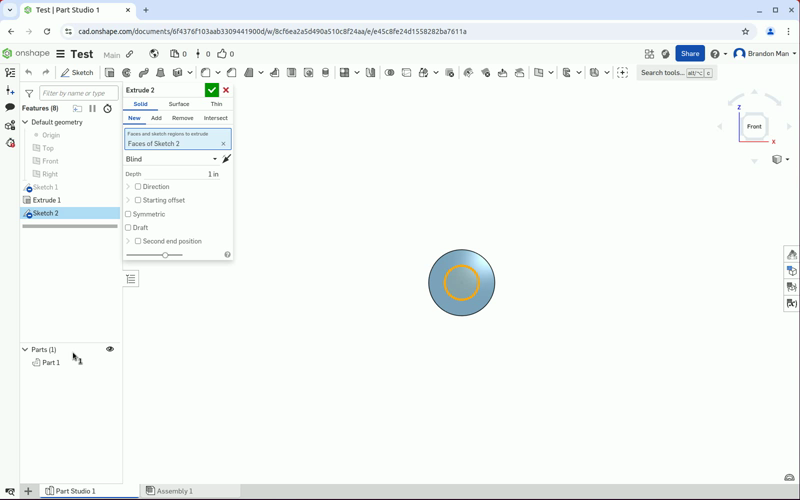
mouse_move(143, 106)
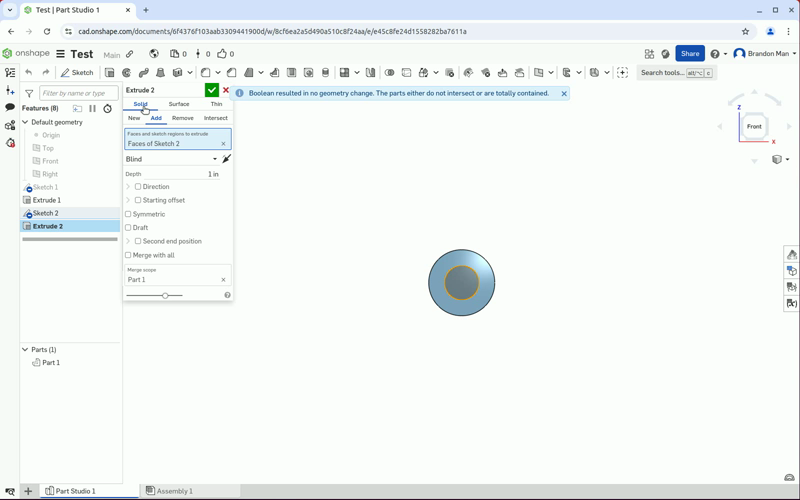
click(143, 106)
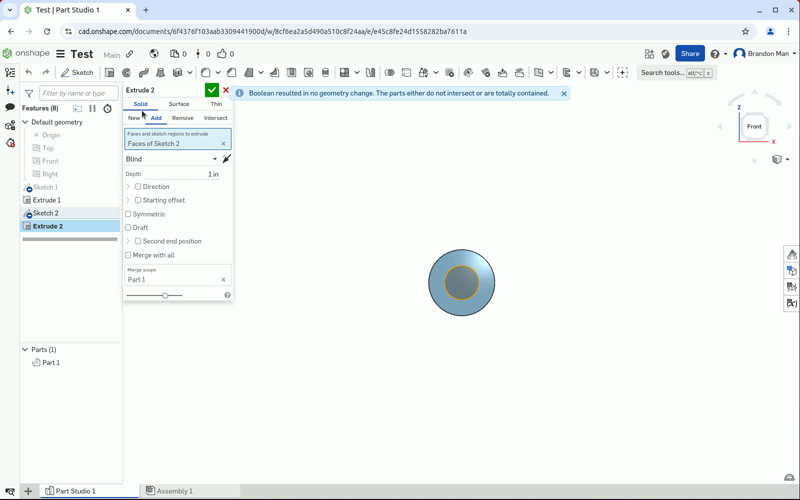
mouse_move(137, 120)
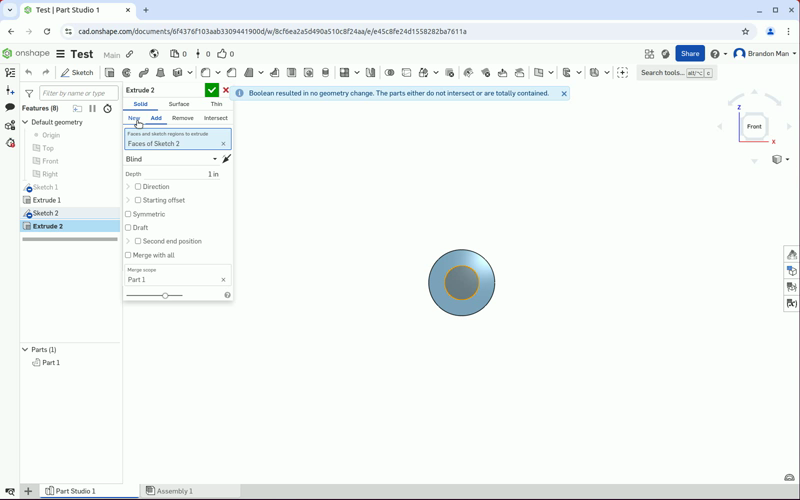
click(137, 120)
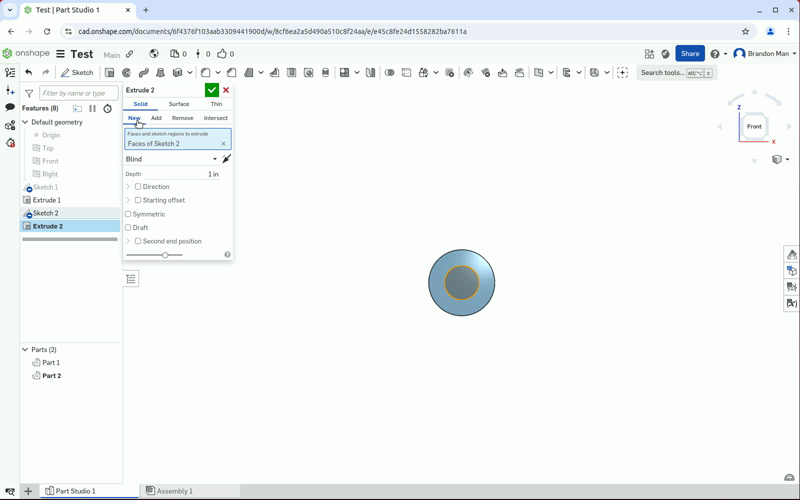
key(tab, 4)
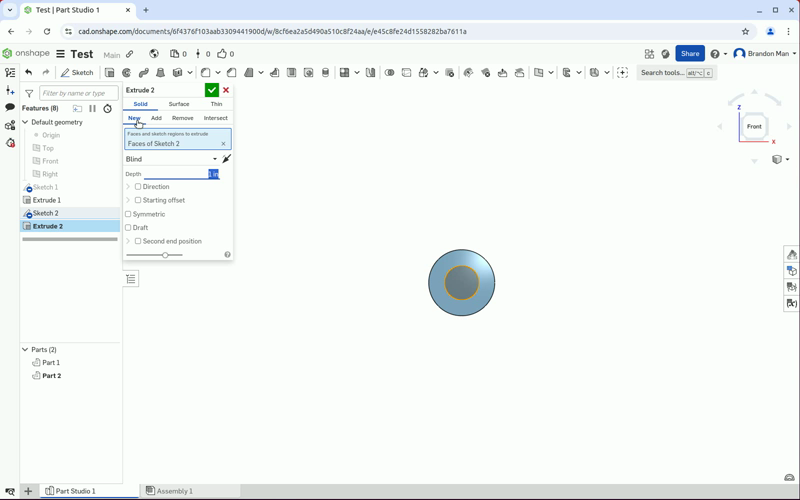
text(23.108)
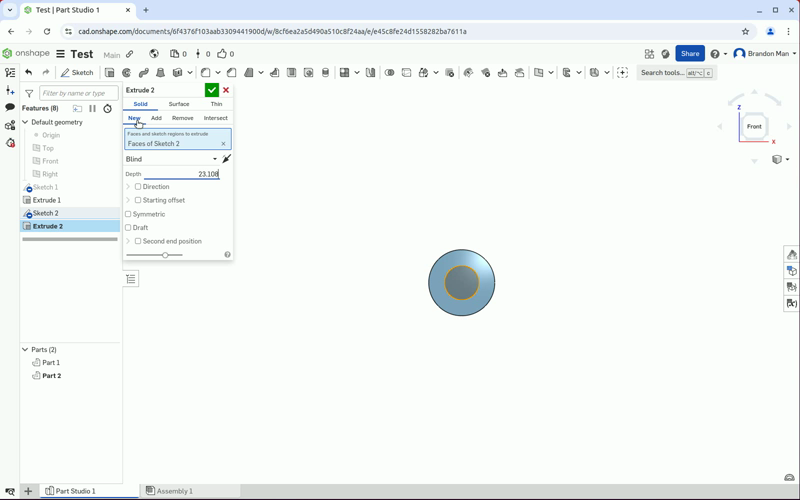
key(enter)
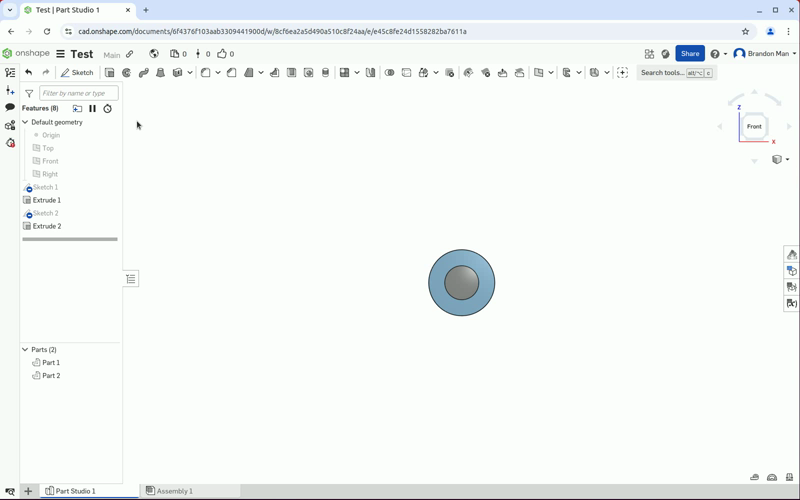
key(shift+h)
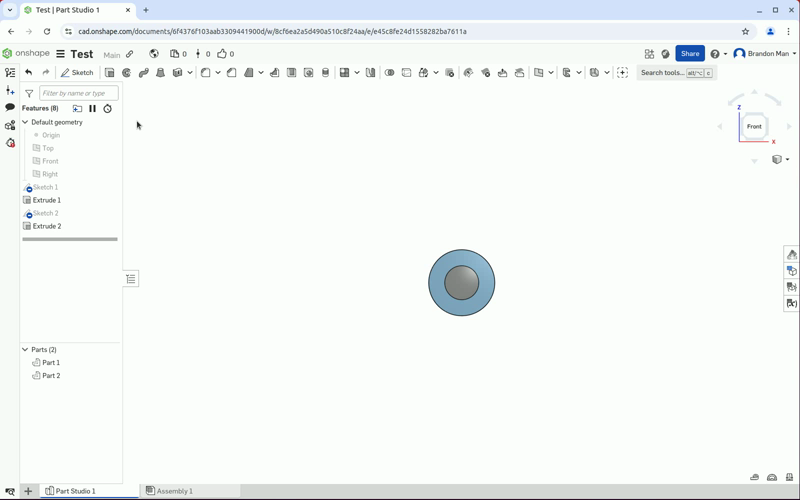
key(shift+h)
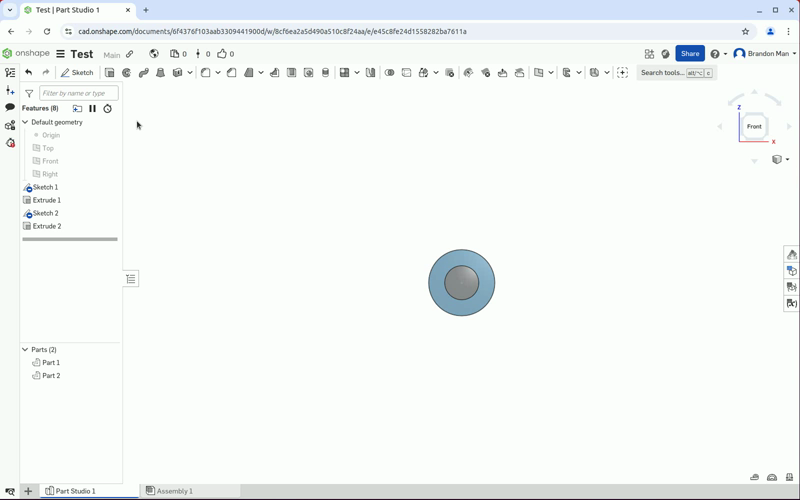
key(shift+7)
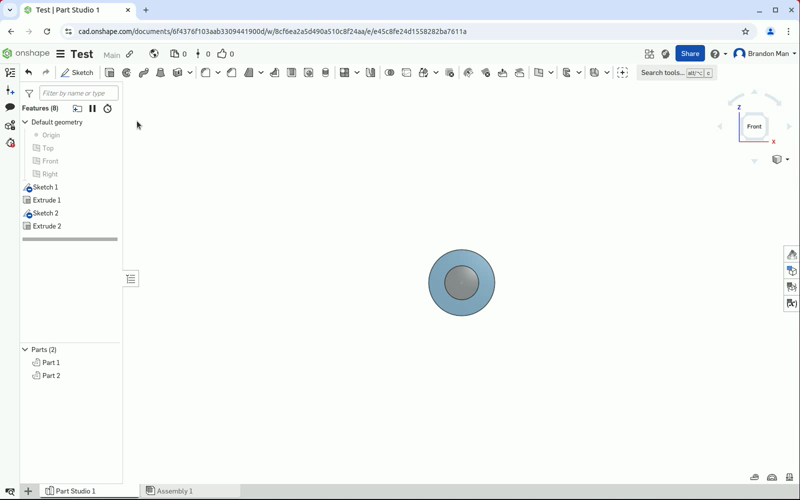
key(left, 2)
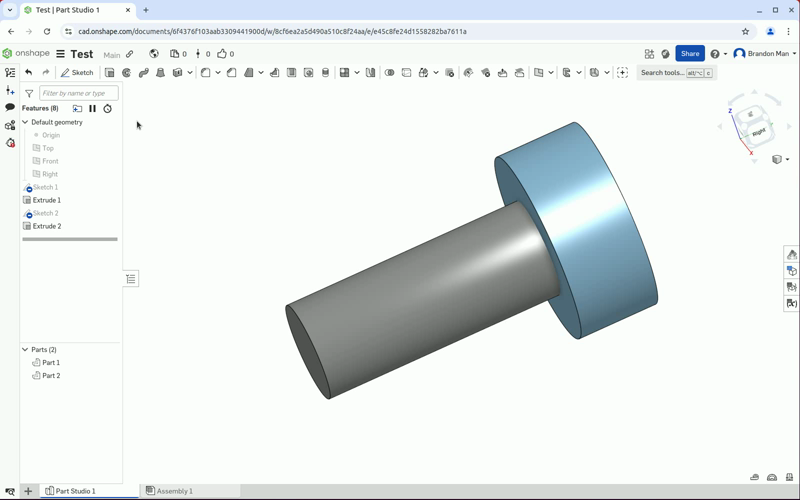
key(down, 2)
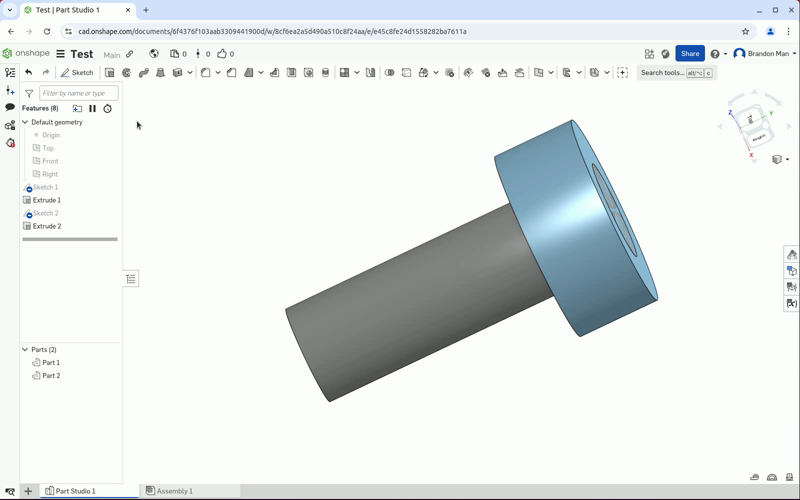
key(up, 2)
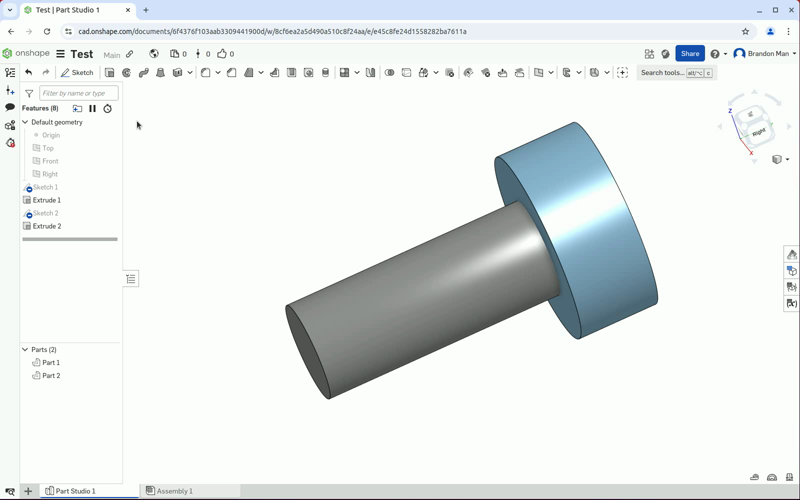
key(right, 2)
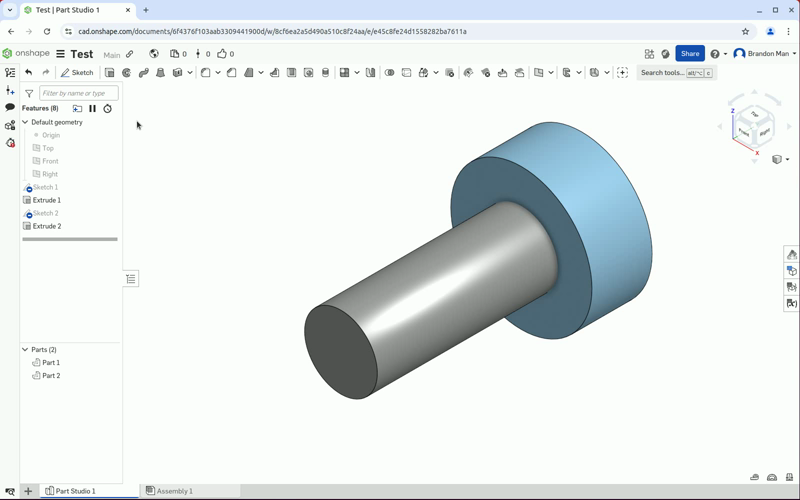
mouse_move(73, 189)
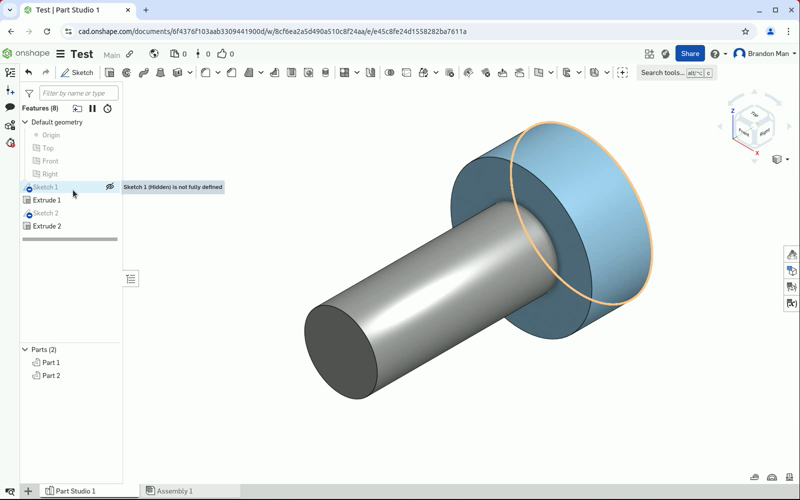
click(73, 189)